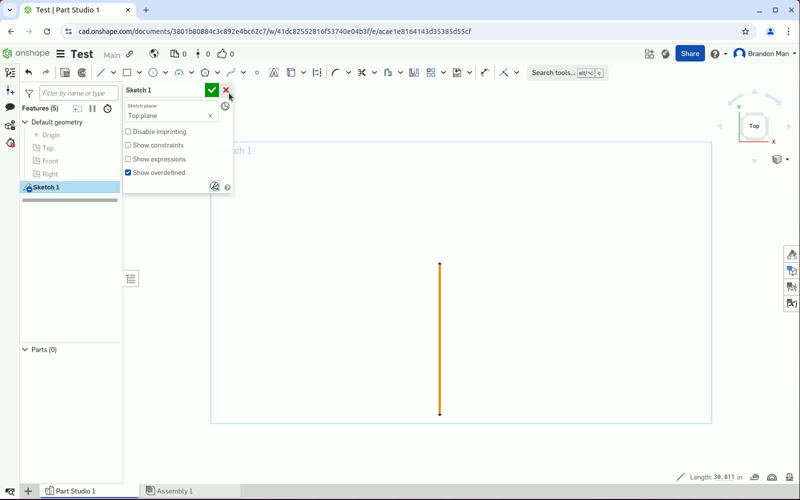
key(shift+h)
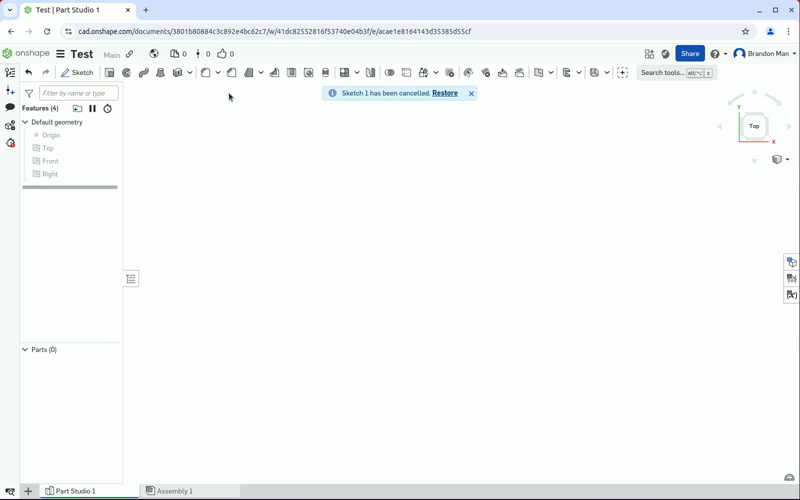
mouse_move(73, 352)
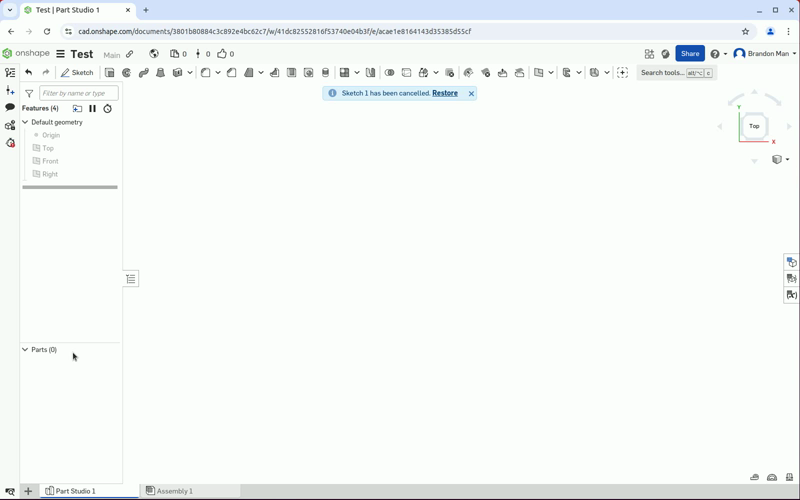
key(y)
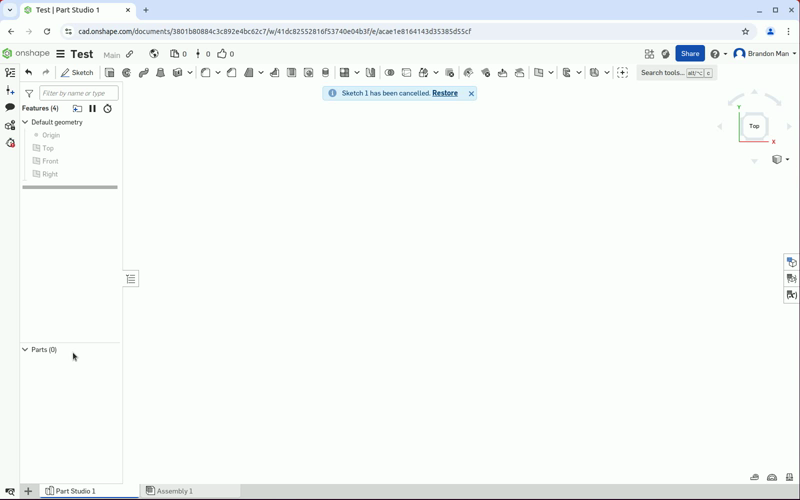
key(shift+p)
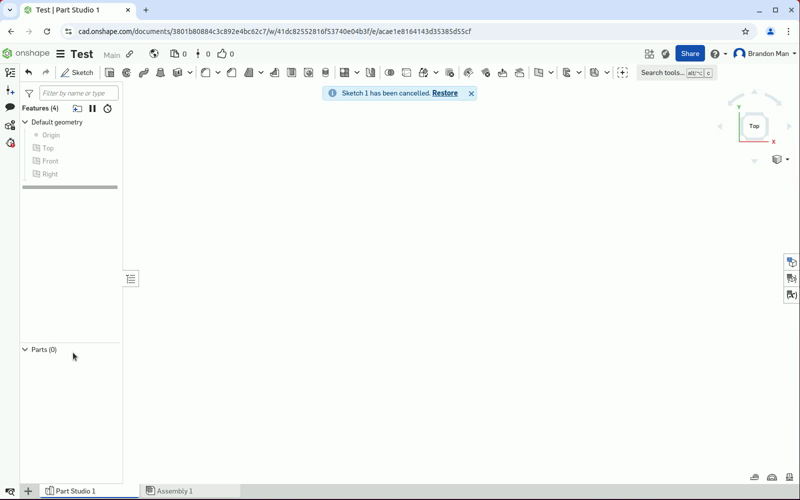
key(space)
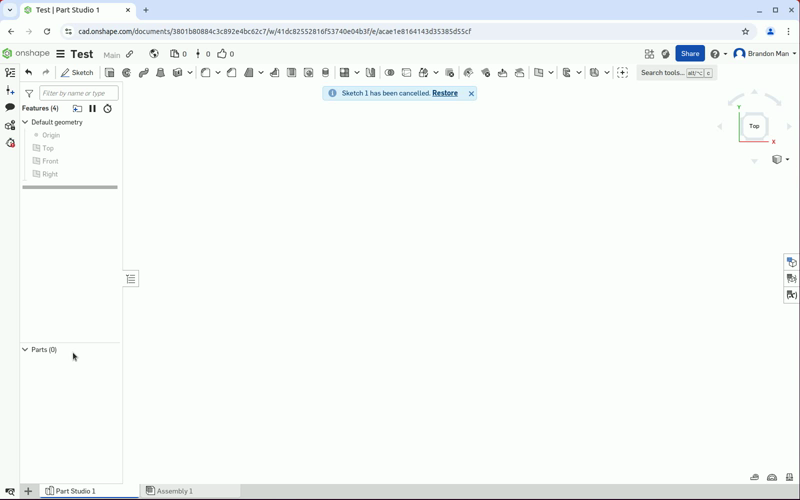
key_down(shift)
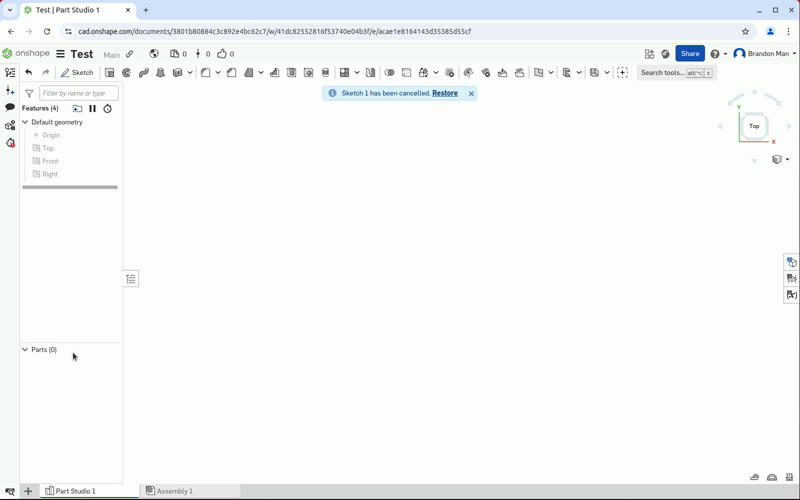
key(up)
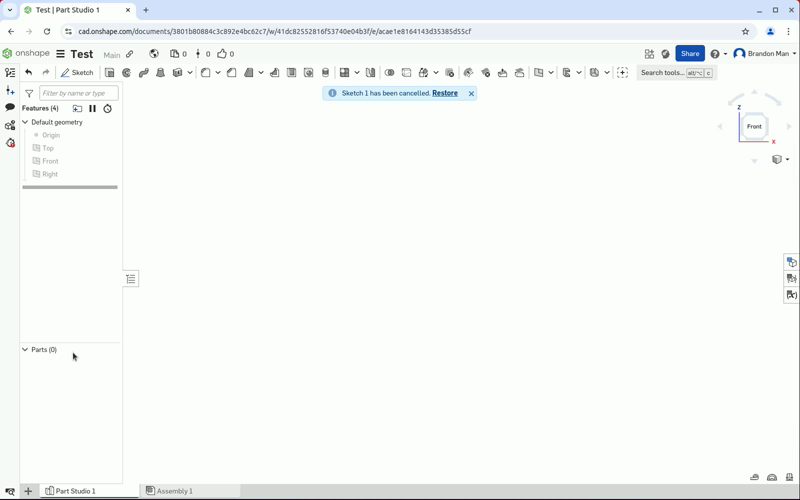
key_up(shift)
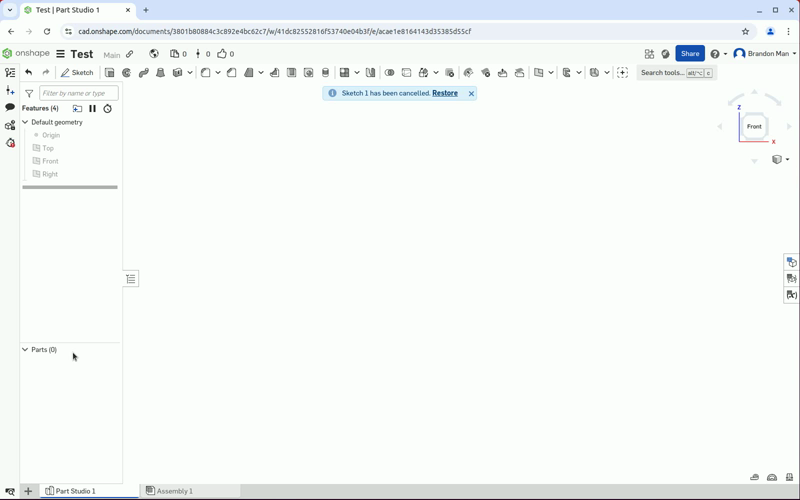
mouse_move(73, 352)
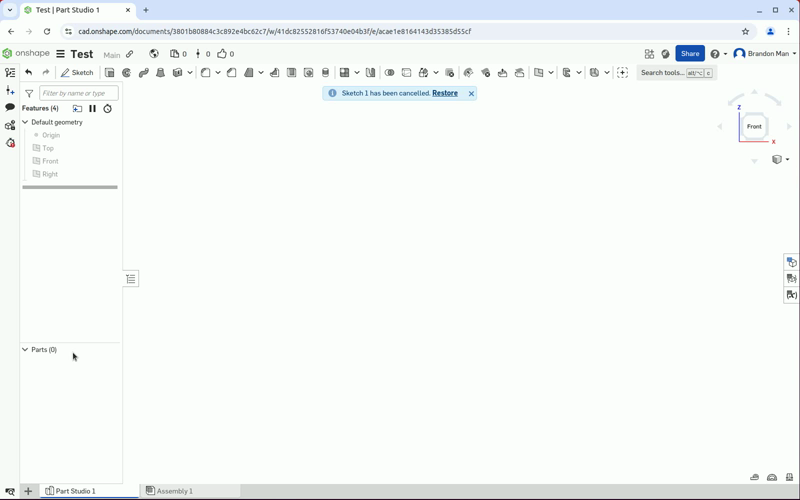
key(shift+y)
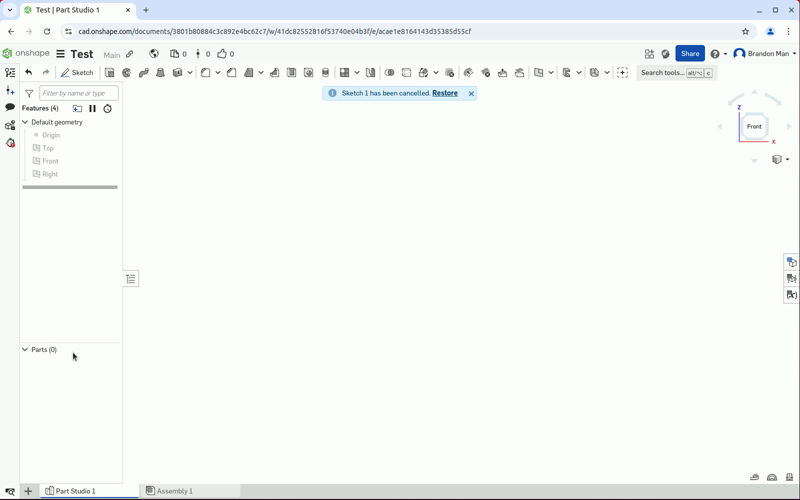
key(shift+s)
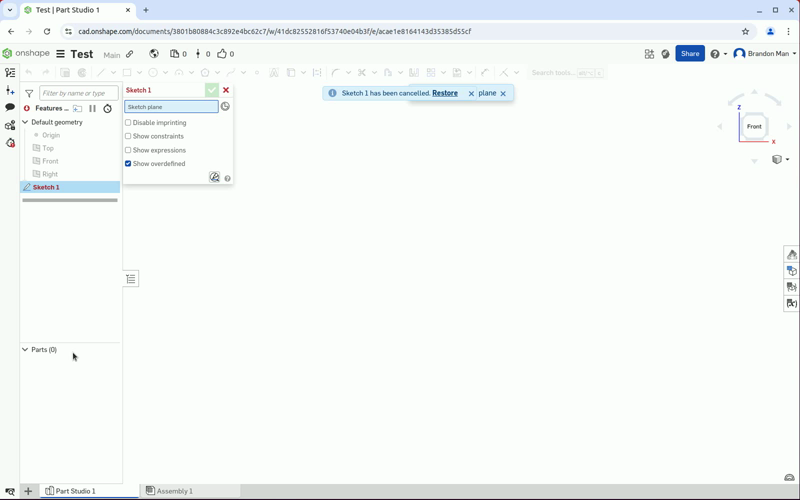
mouse_move(73, 163)
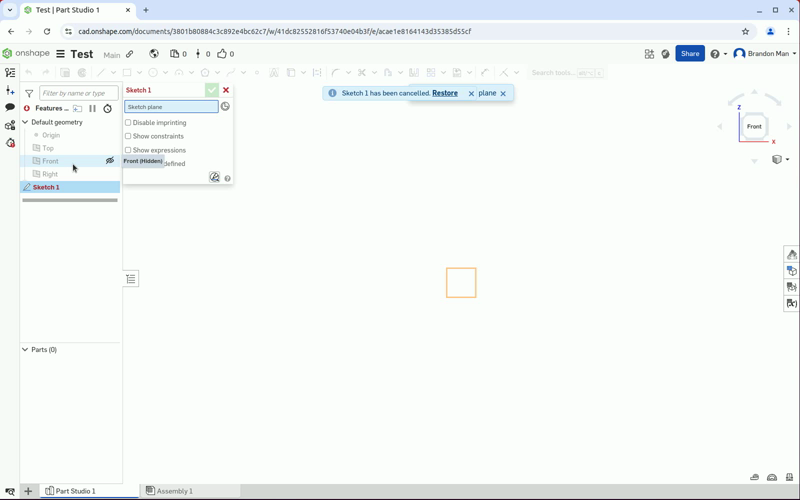
click(73, 163)
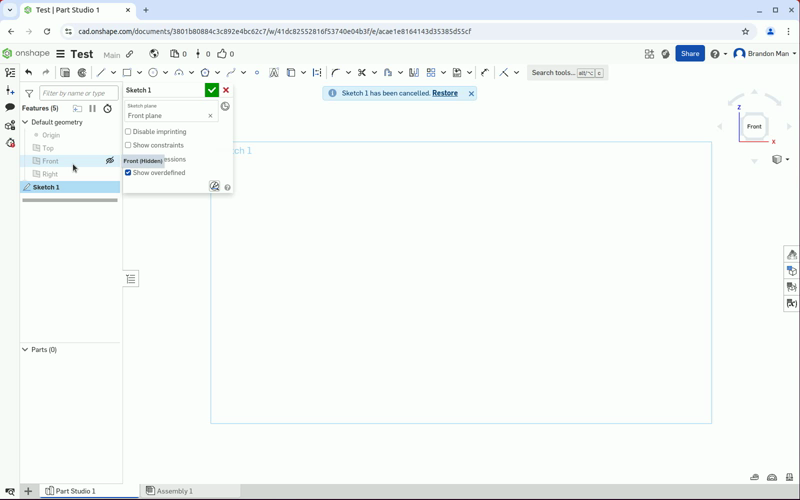
mouse_move(73, 352)
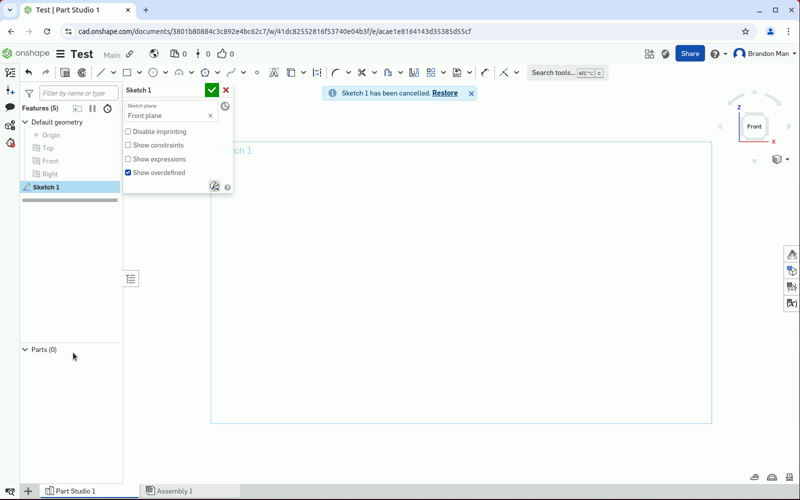
key(y)
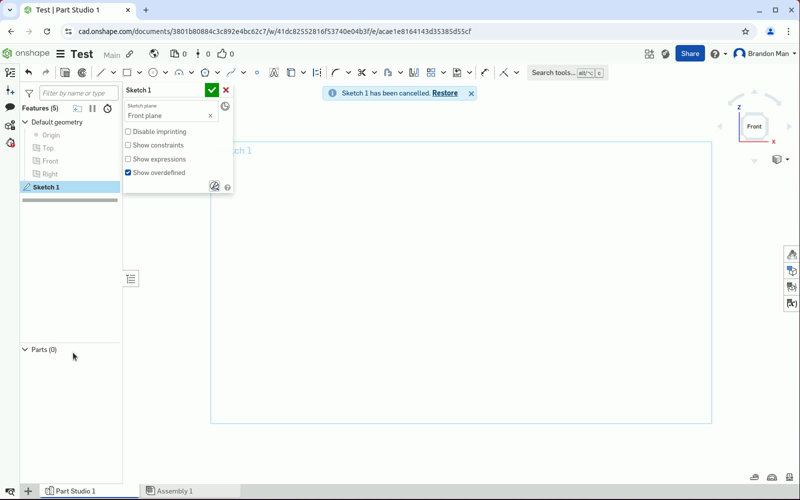
key(l)
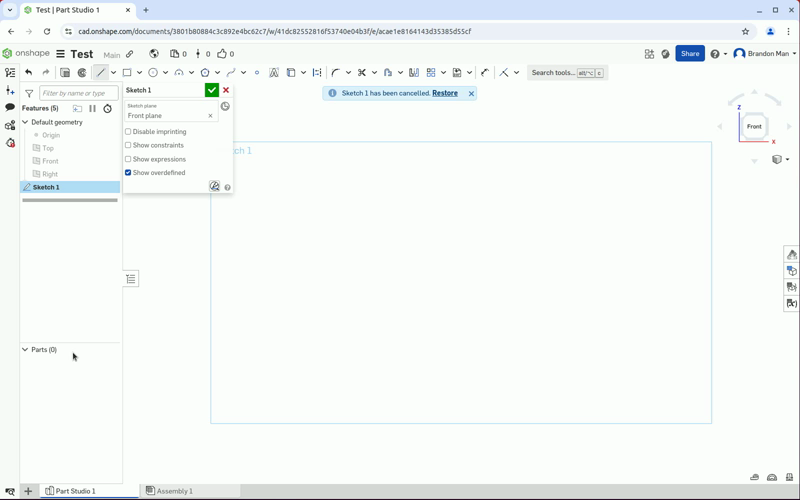
key_down(shift)
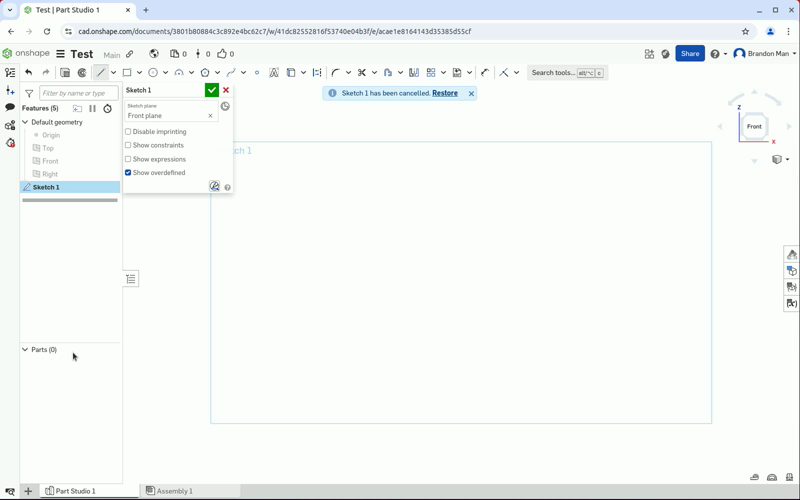
mouse_move(460, 282)
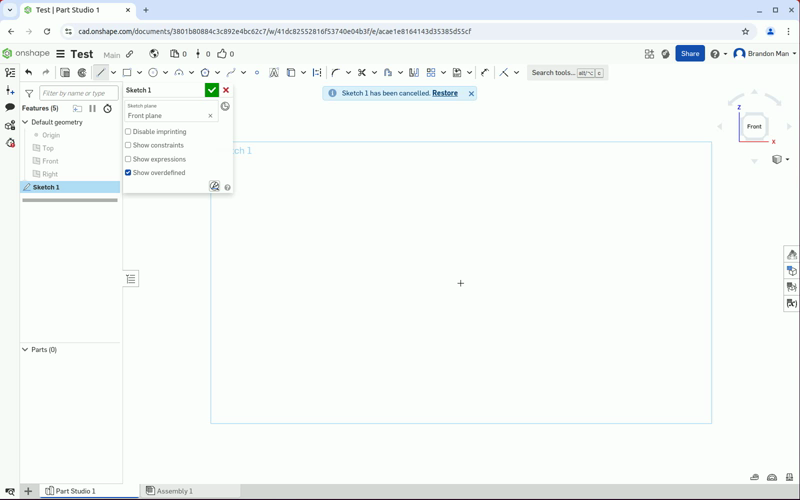
click(460, 282)
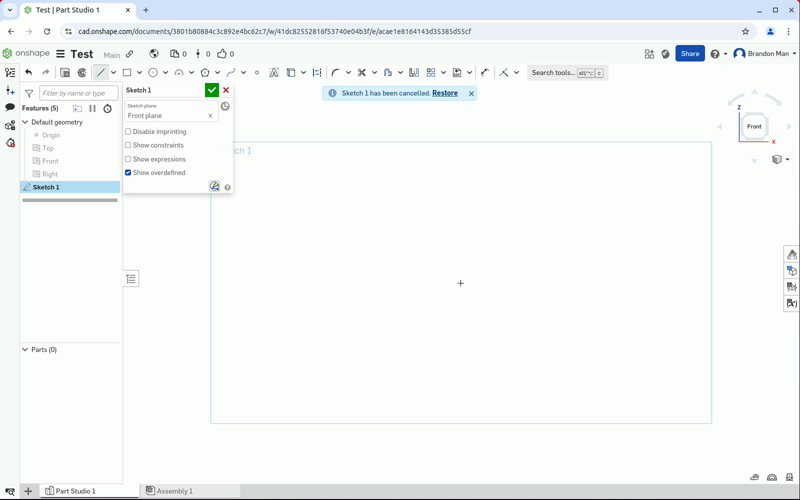
key_up(shift)
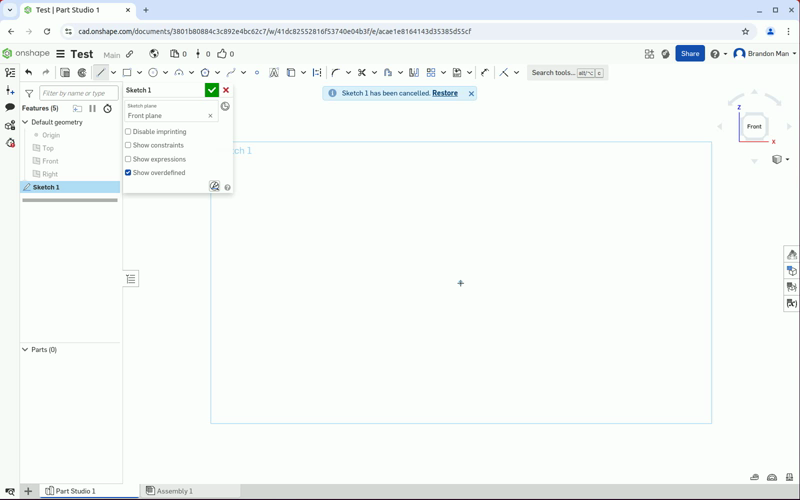
key_down(shift)
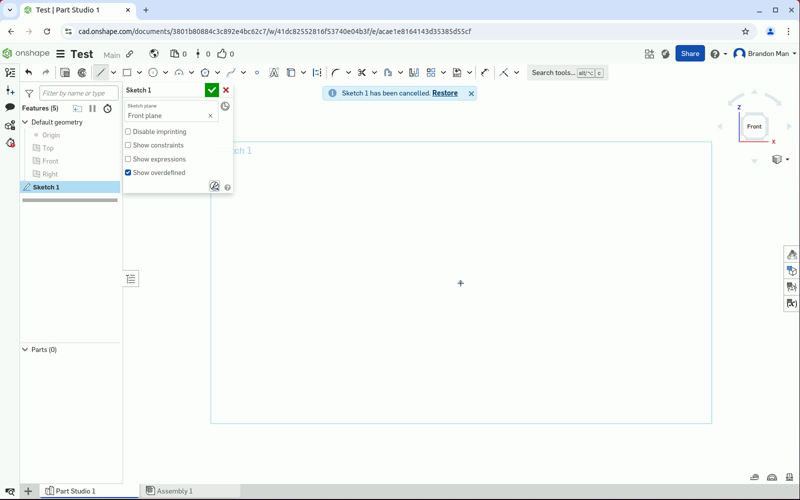
mouse_move(573, 282)
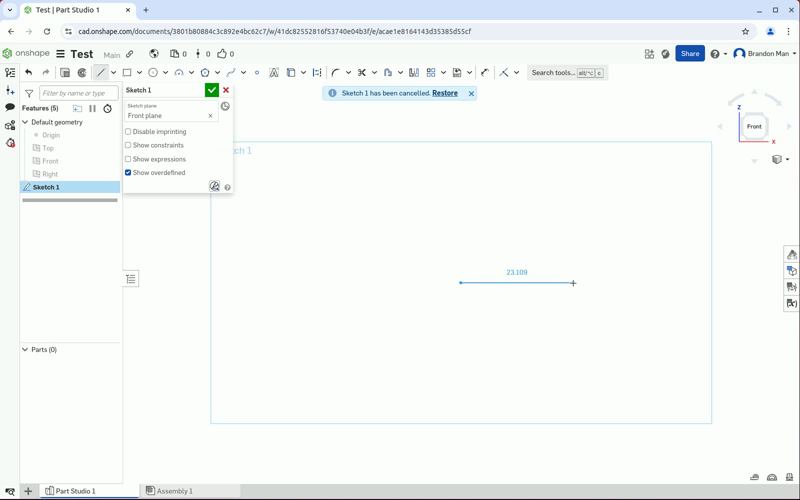
click(573, 282)
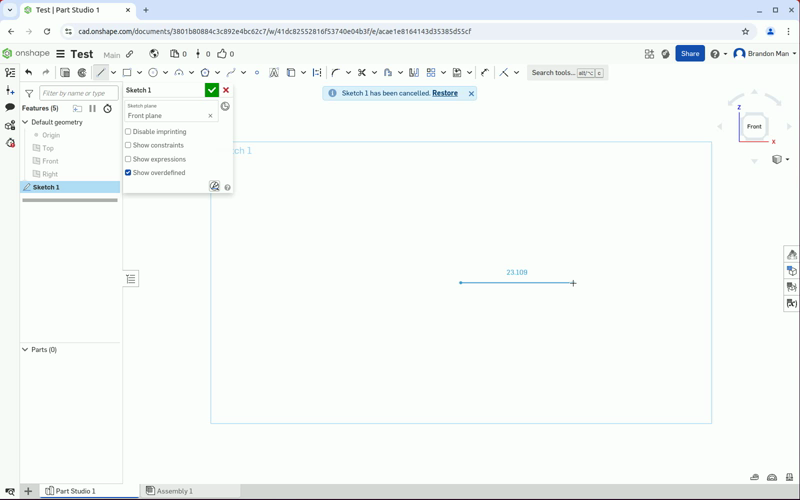
key_up(shift)
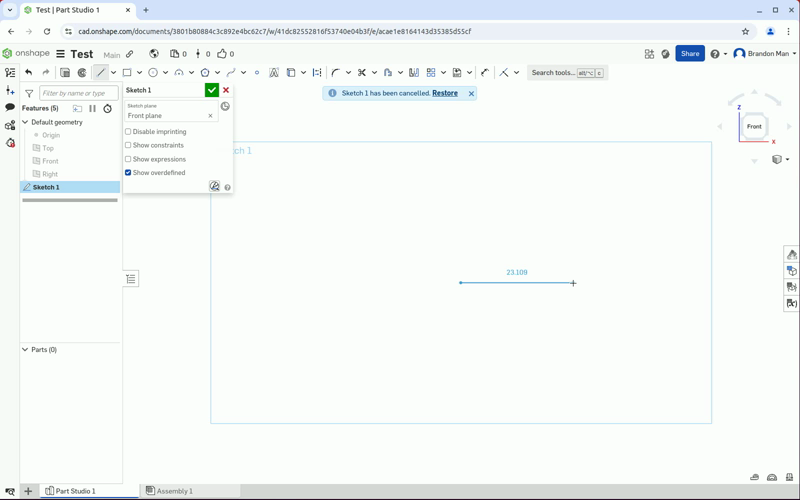
key_down(shift)
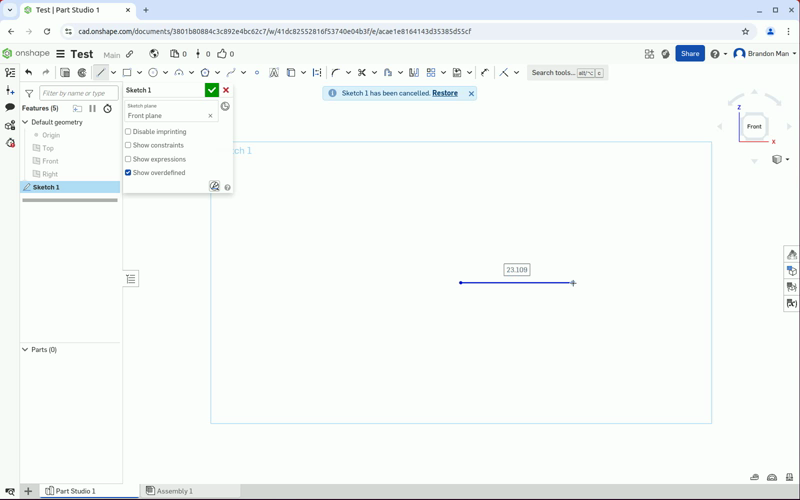
mouse_move(573, 189)
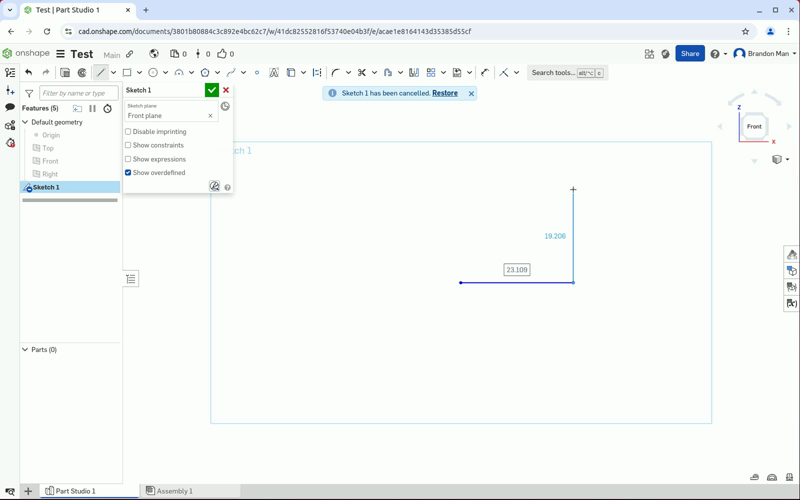
click(573, 189)
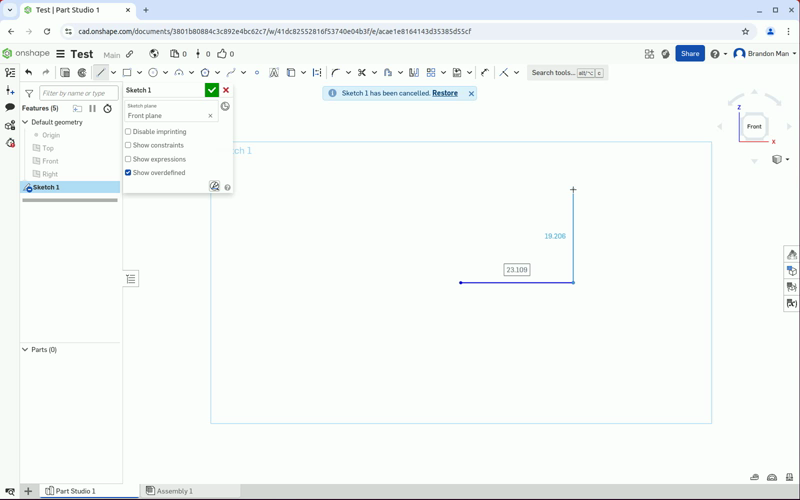
key_up(shift)
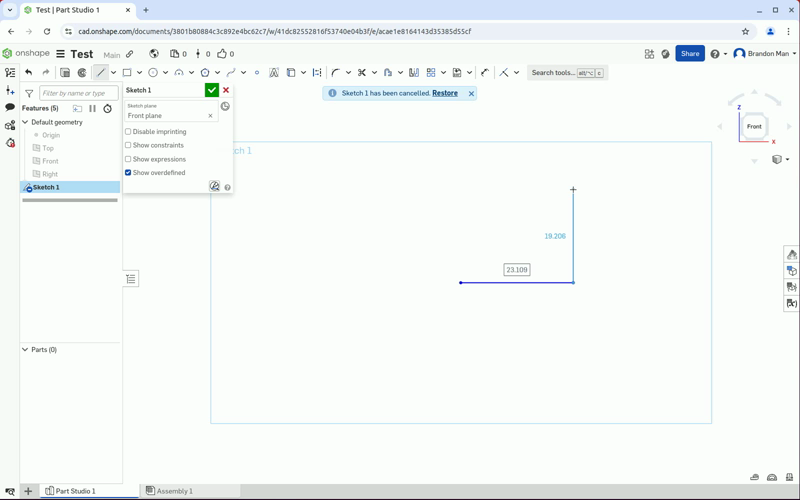
key_down(shift)
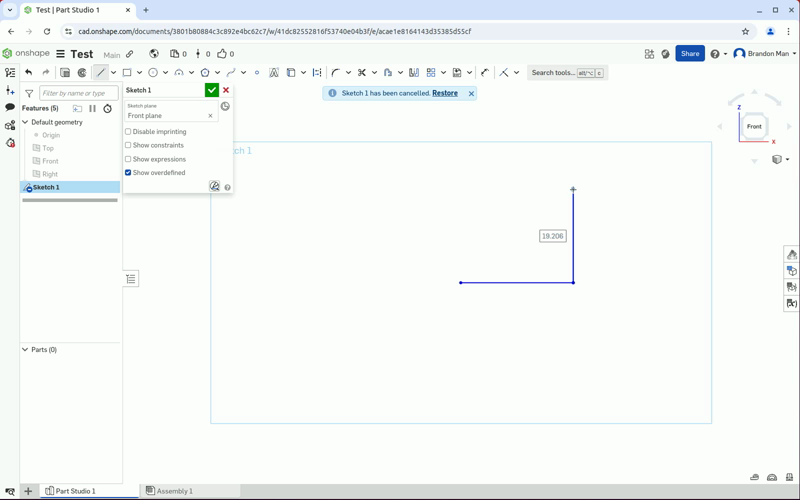
mouse_move(460, 189)
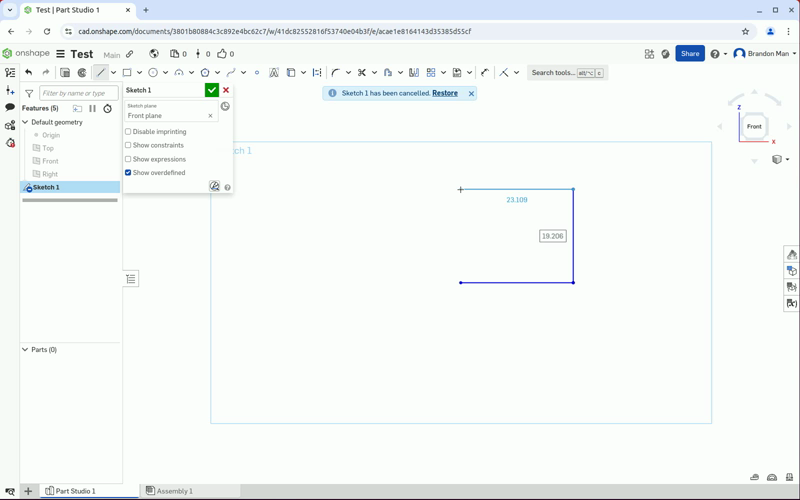
click(460, 189)
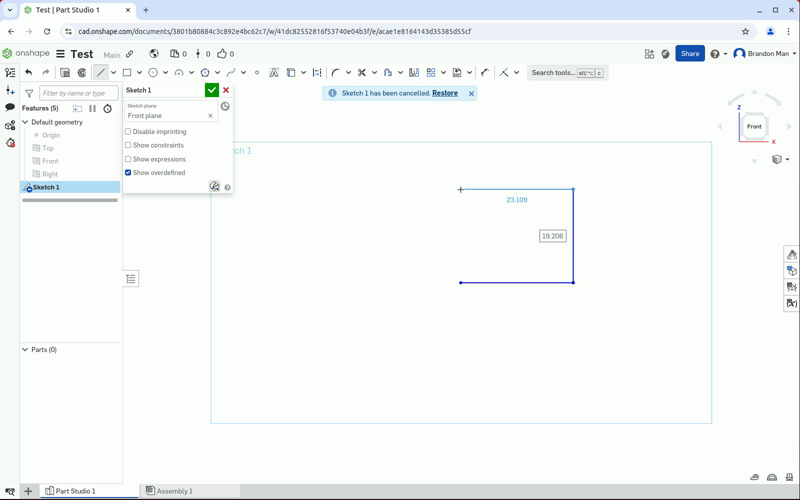
key_up(shift)
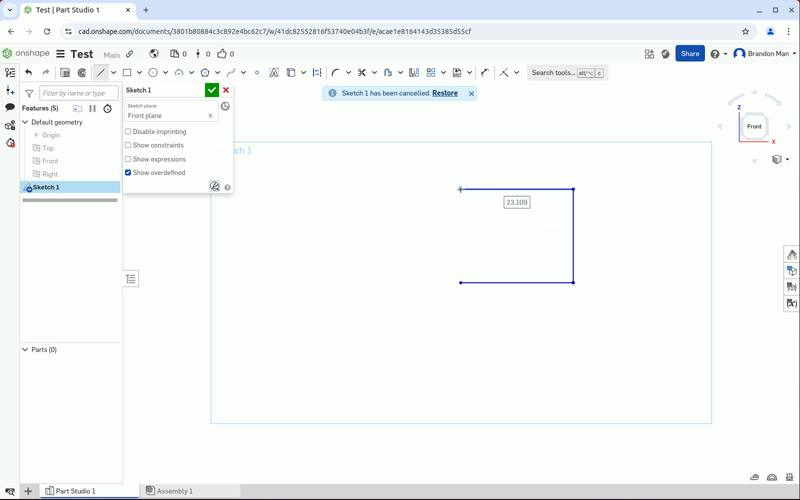
key_down(shift)
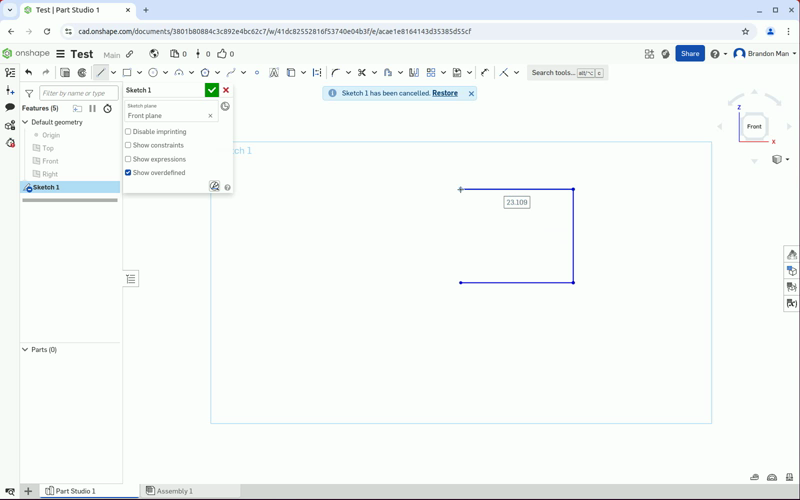
mouse_move(460, 282)
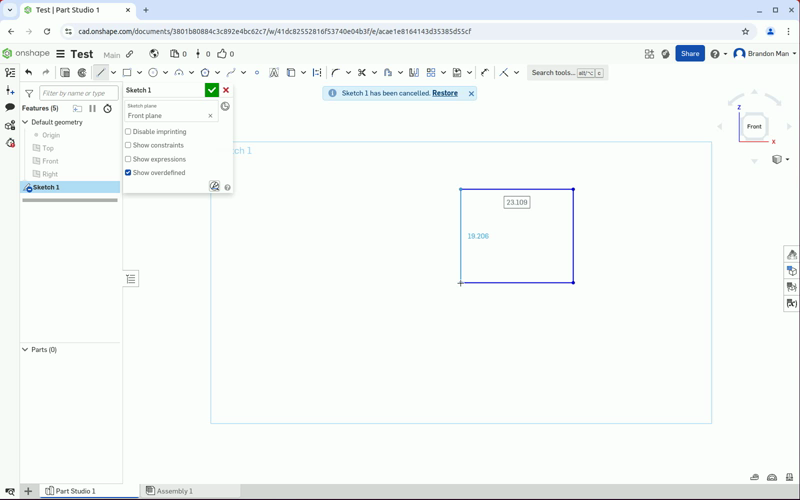
key_up(shift)
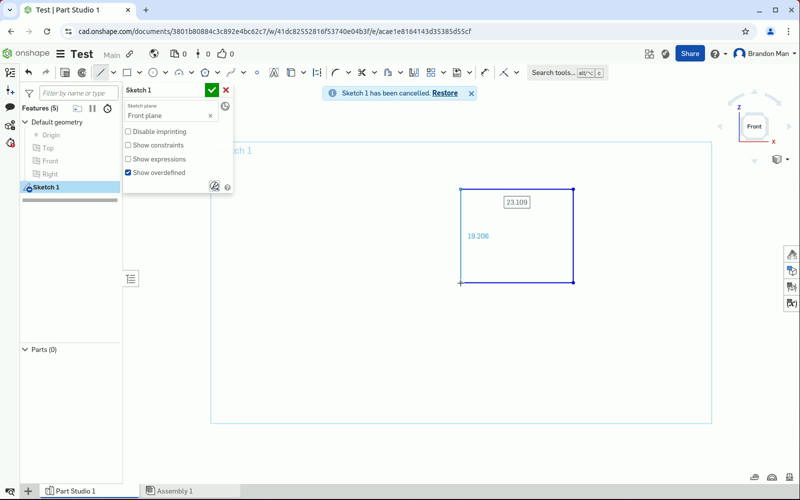
click(460, 282)
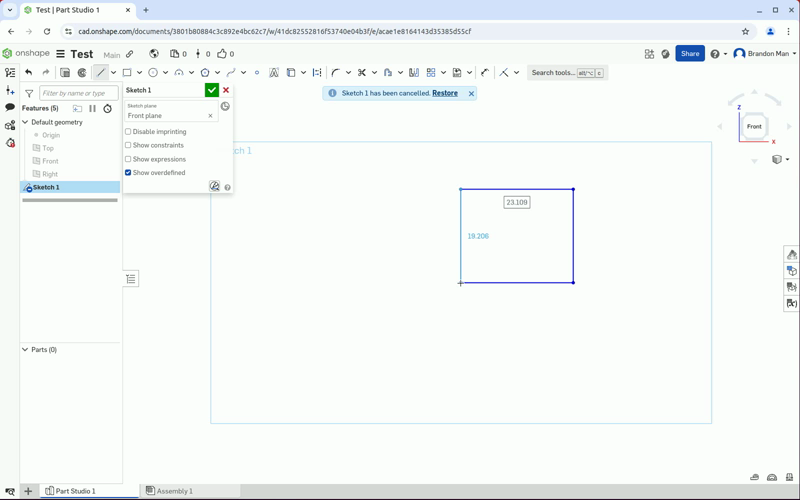
key(esc)
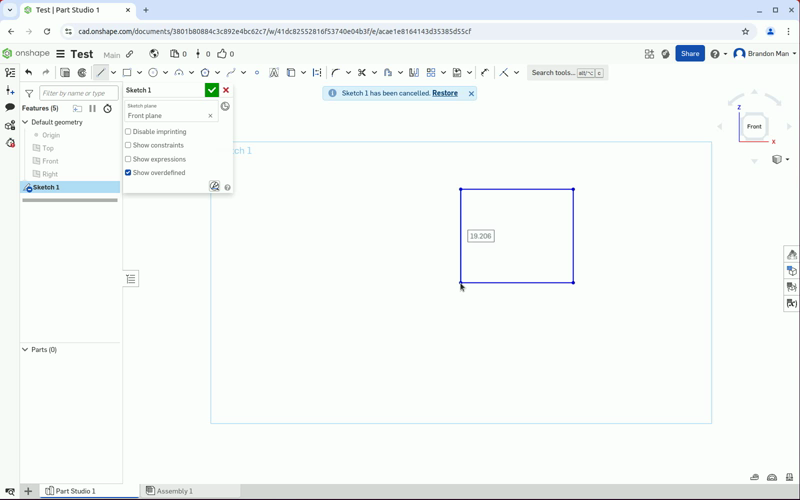
mouse_move(478, 248)
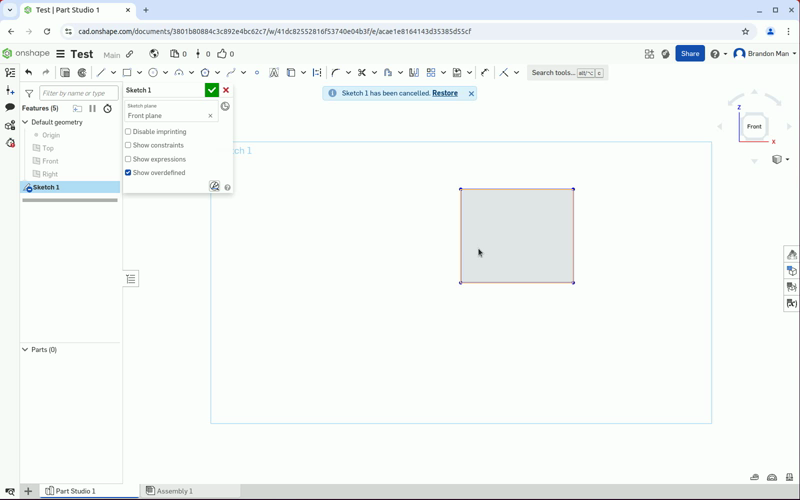
click(478, 248)
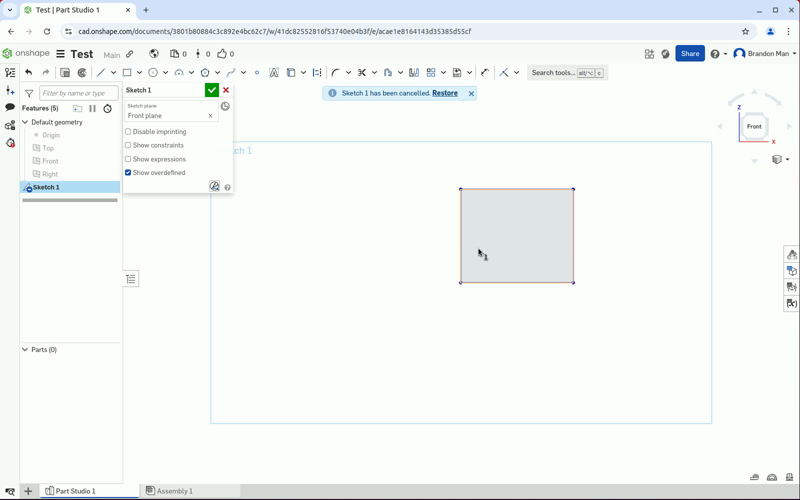
mouse_move(73, 352)
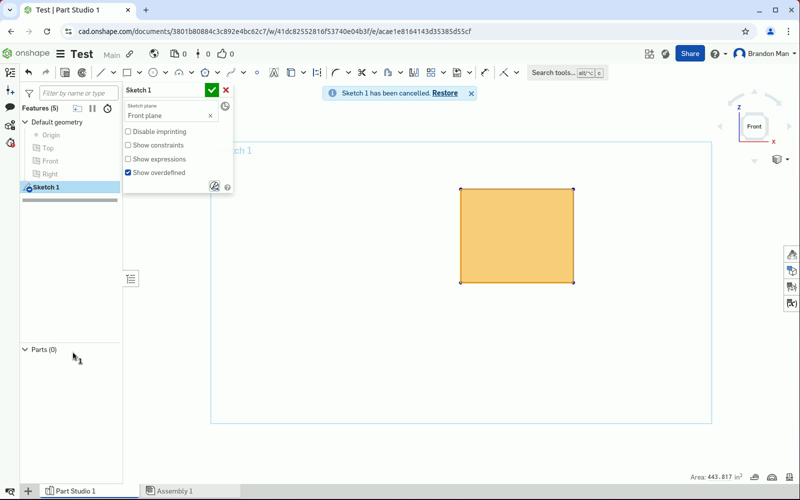
key(shift+y)
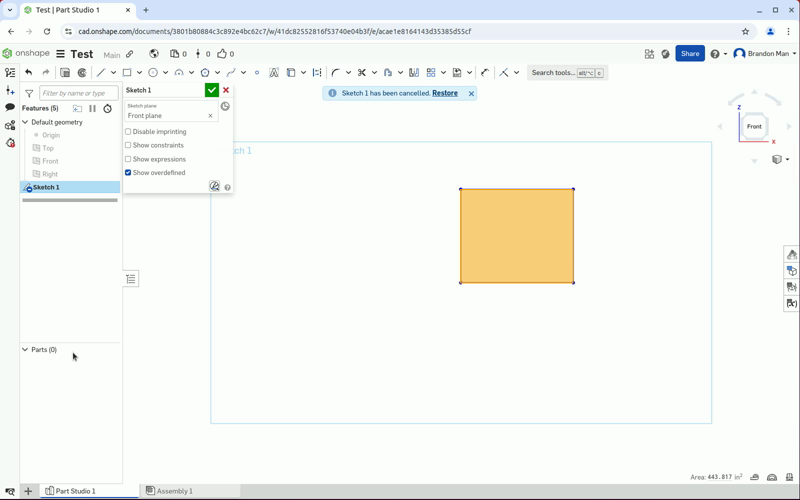
key(shift+e)
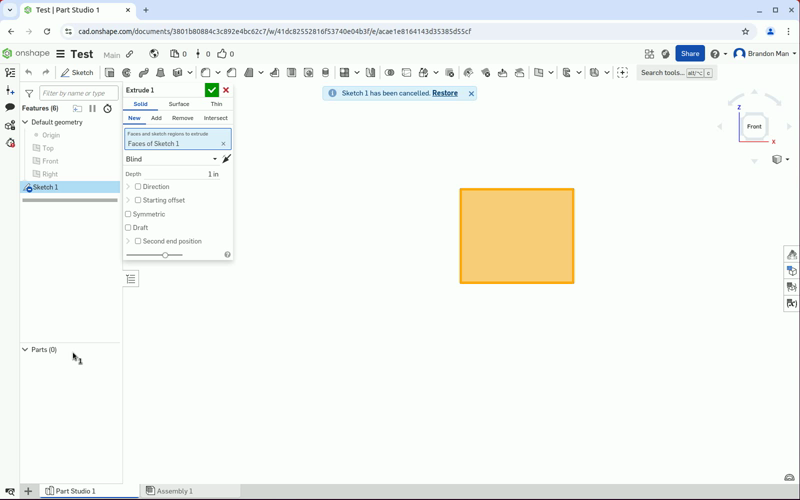
mouse_move(143, 106)
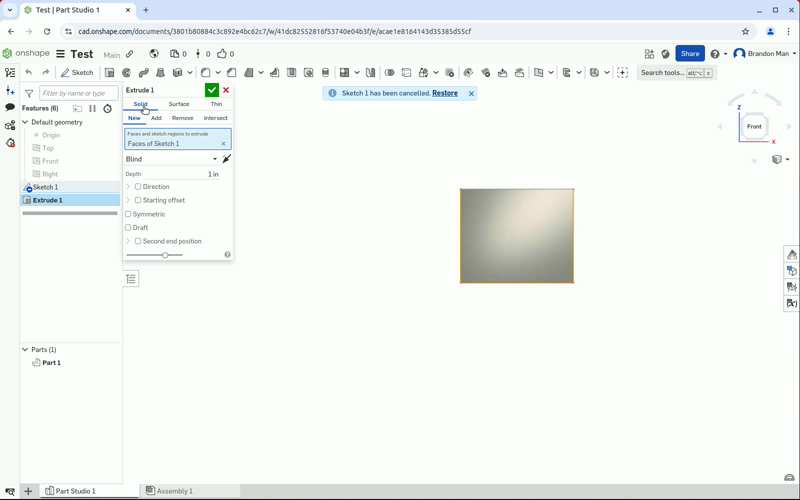
click(143, 106)
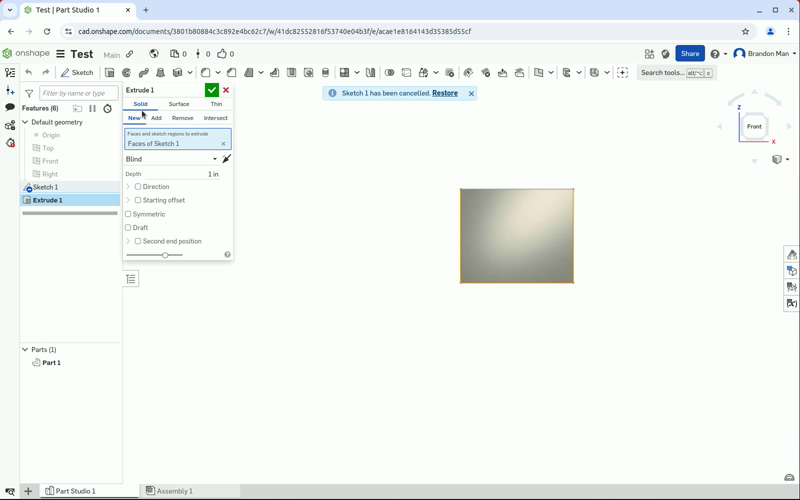
mouse_move(137, 120)
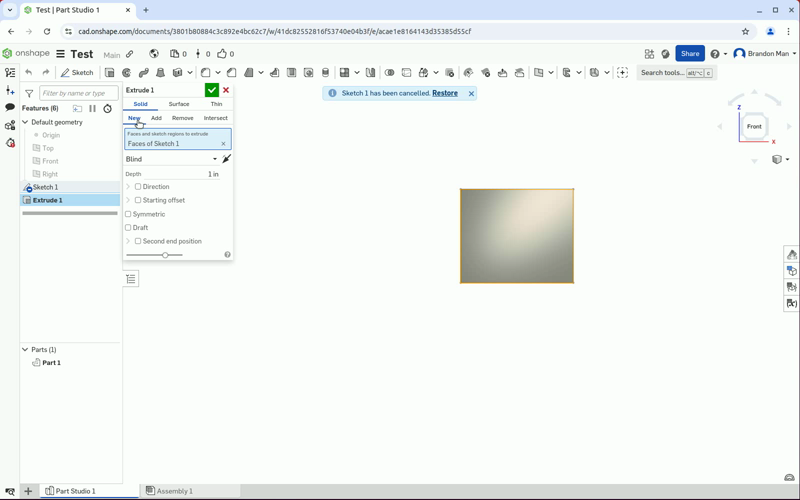
click(137, 120)
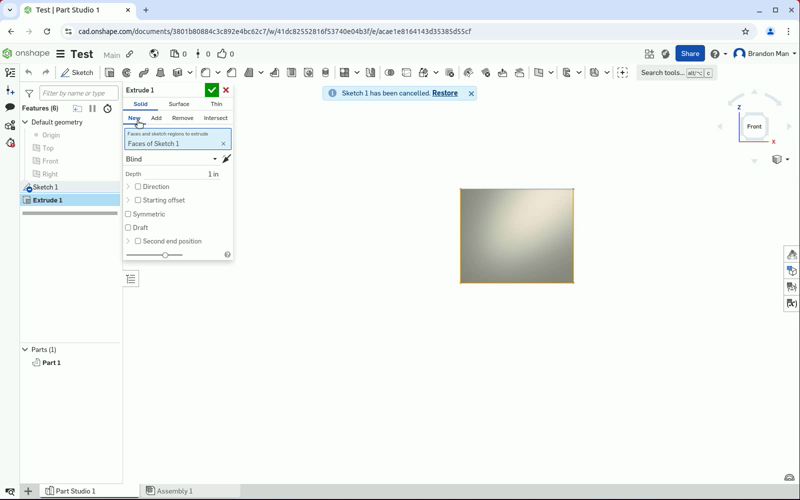
key(tab, 4)
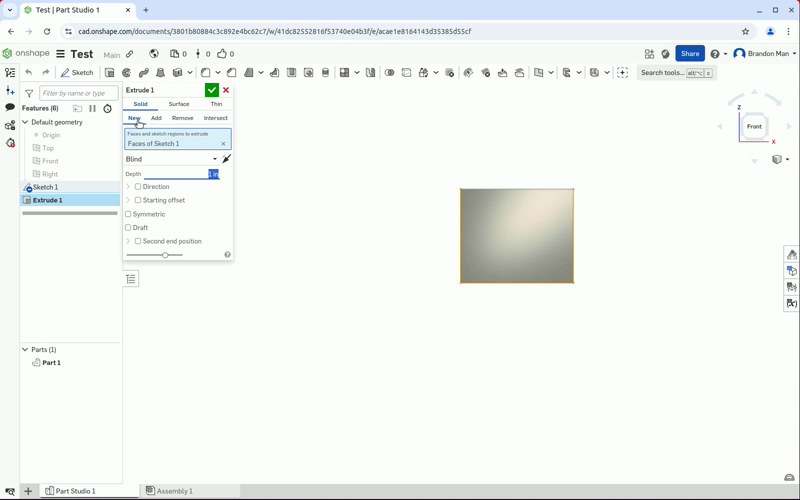
text(15.405)
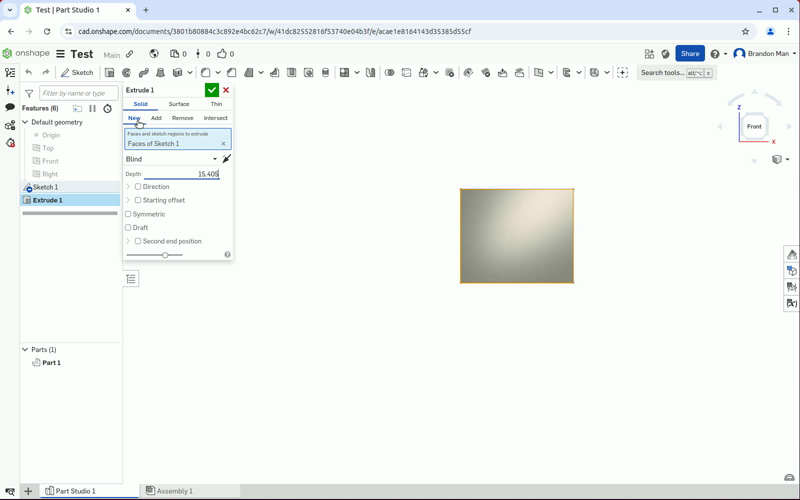
key(enter)
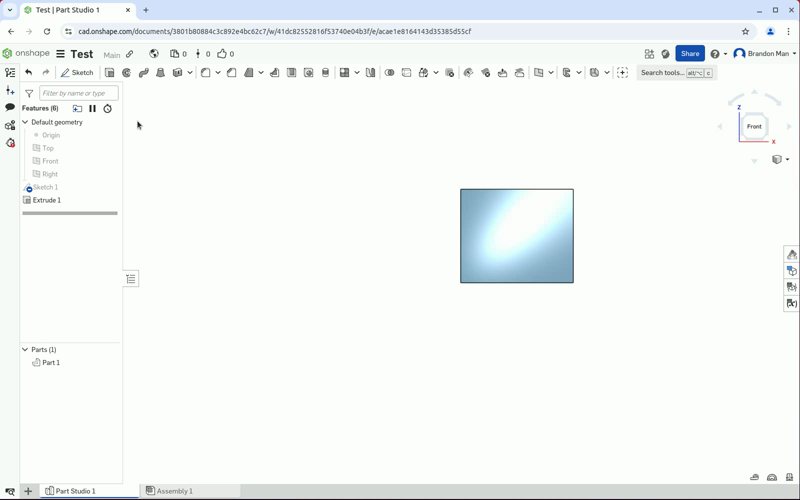
key(shift+h)
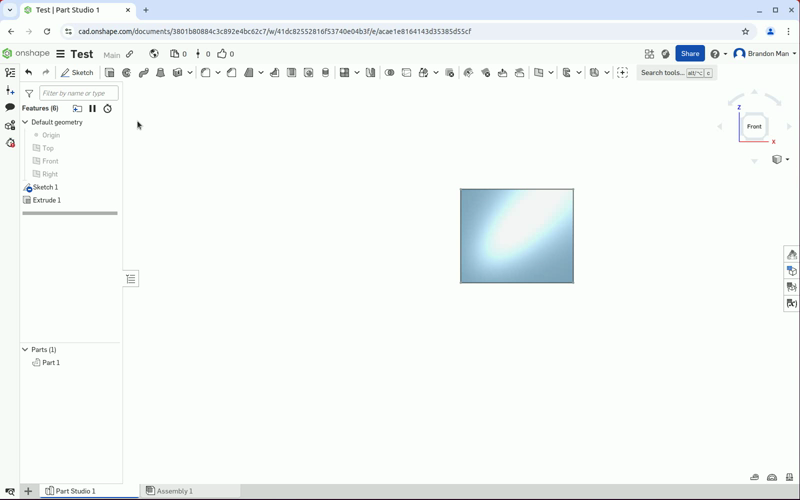
key(shift+h)
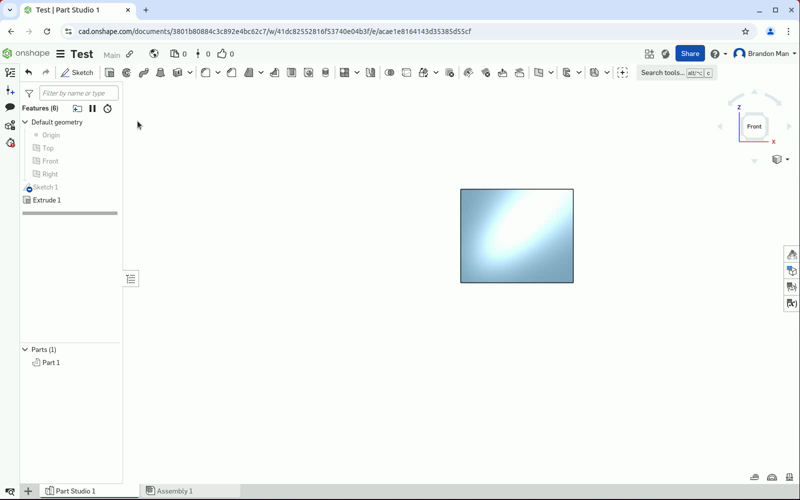
mouse_move(73, 189)
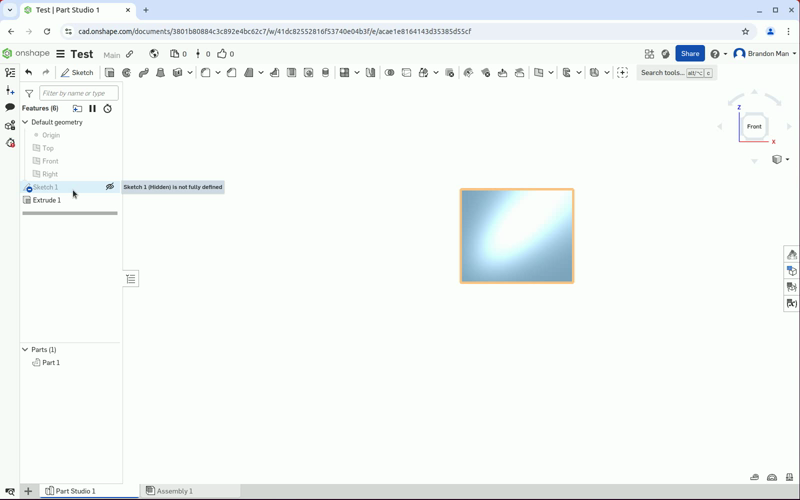
click(73, 189)
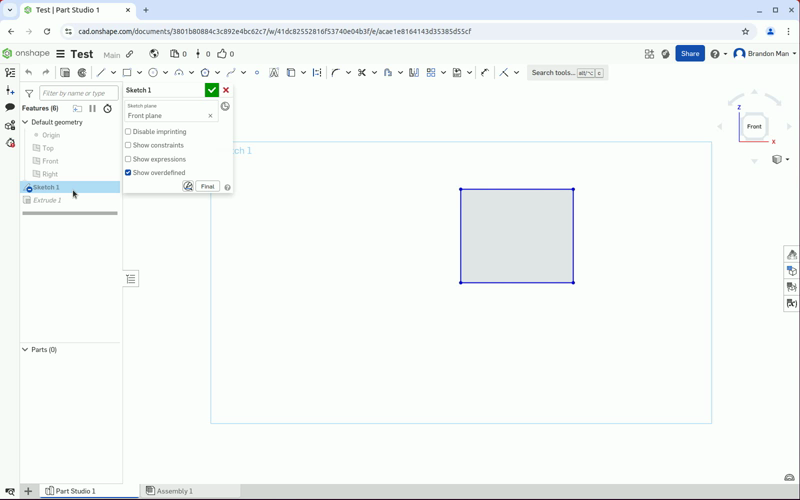
mouse_move(229, 92)
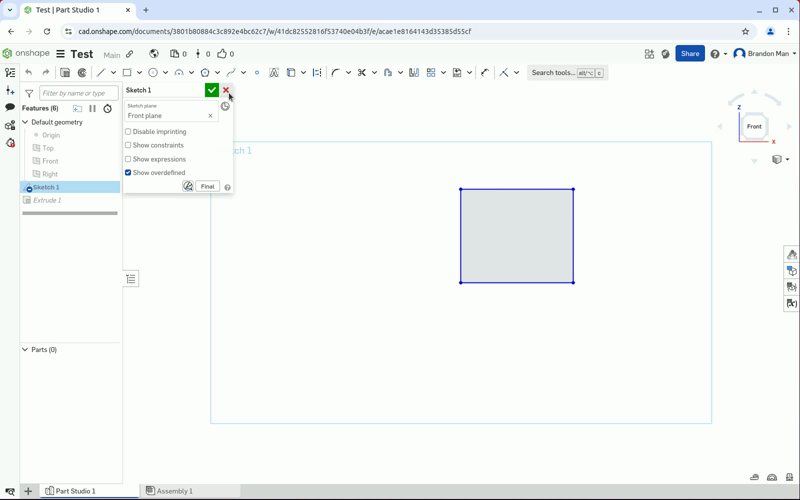
click(229, 92)
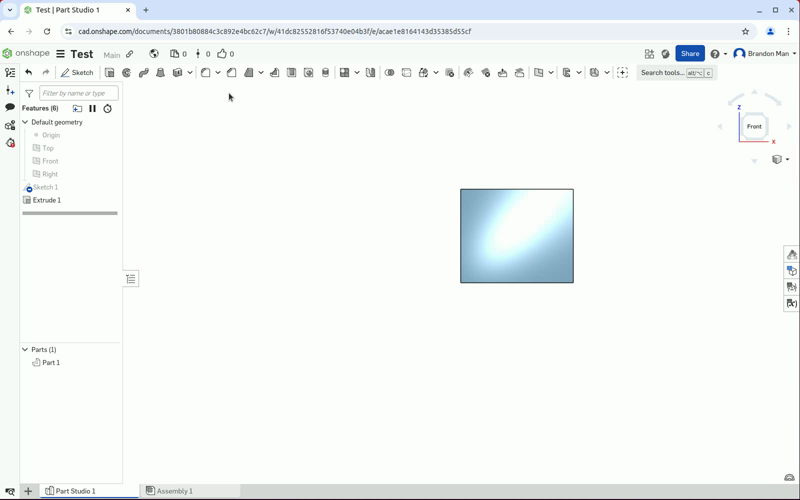
mouse_move(541, 75)
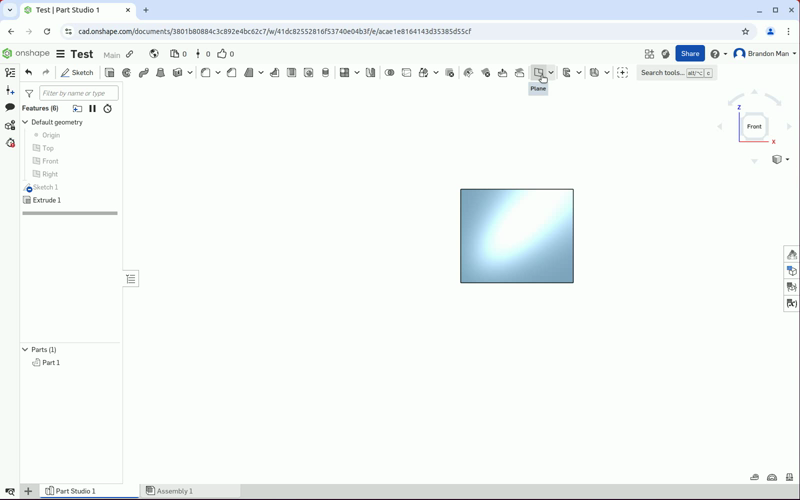
click(541, 75)
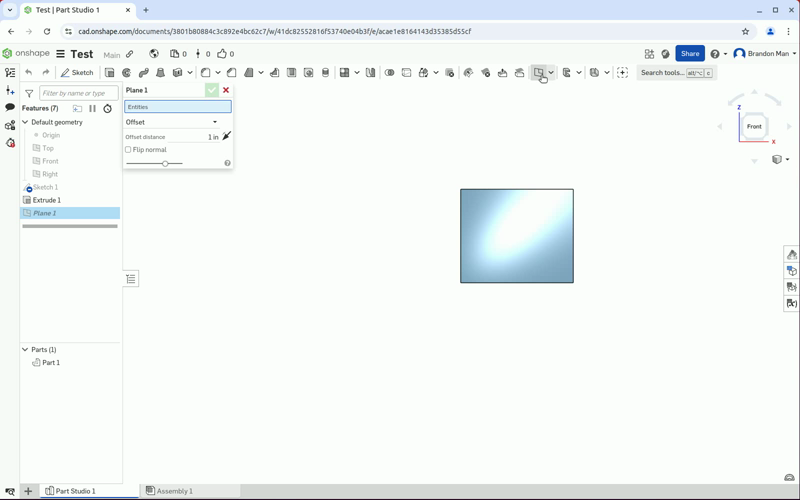
mouse_move(73, 163)
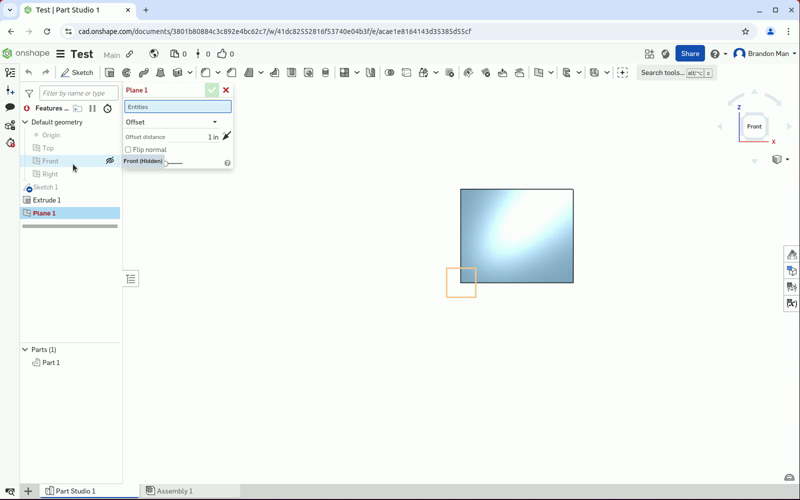
click(73, 163)
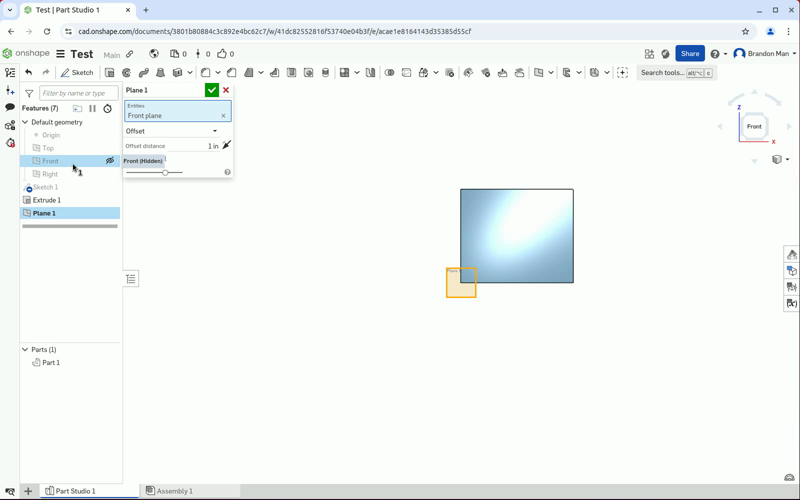
key(tab, 2)
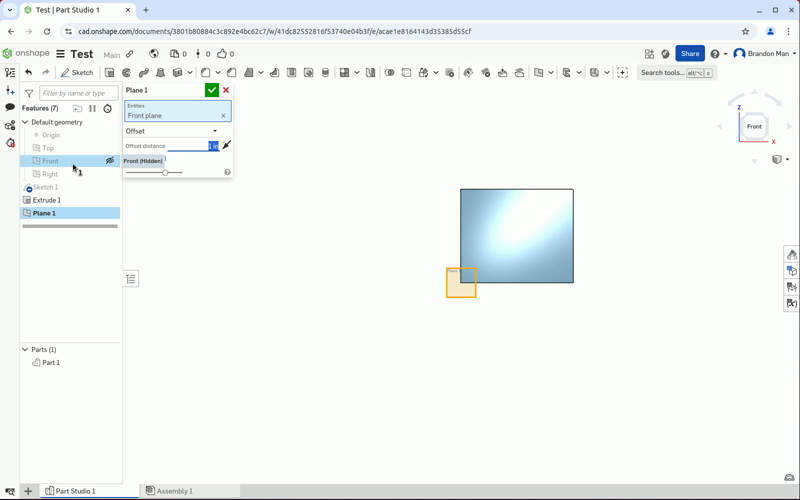
text(15.405)
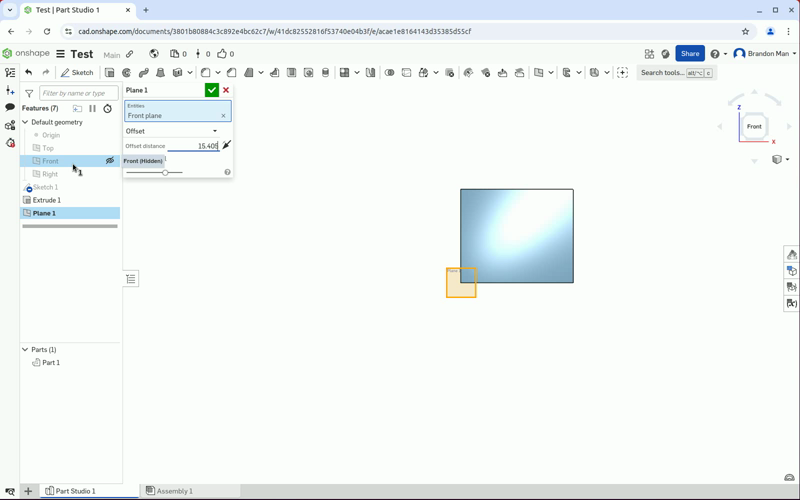
key(enter, 2)
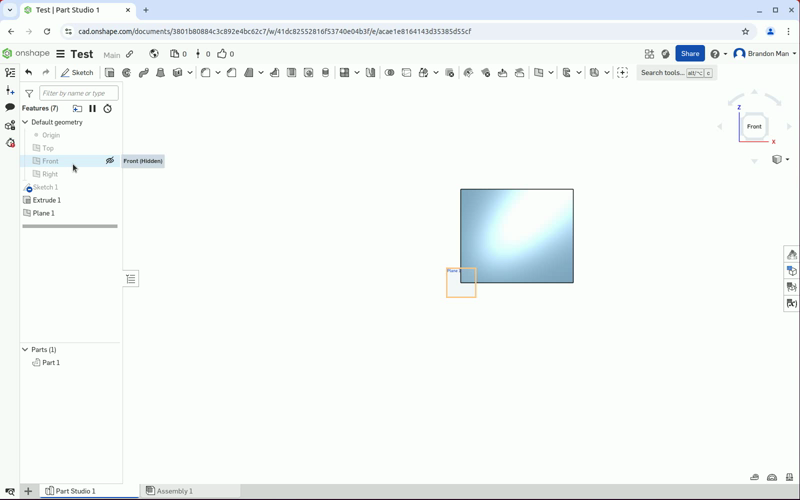
key(shift+s)
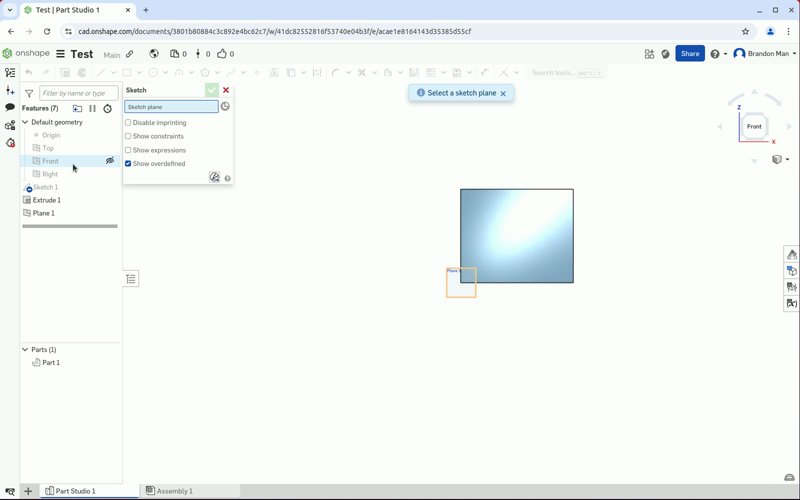
mouse_move(73, 215)
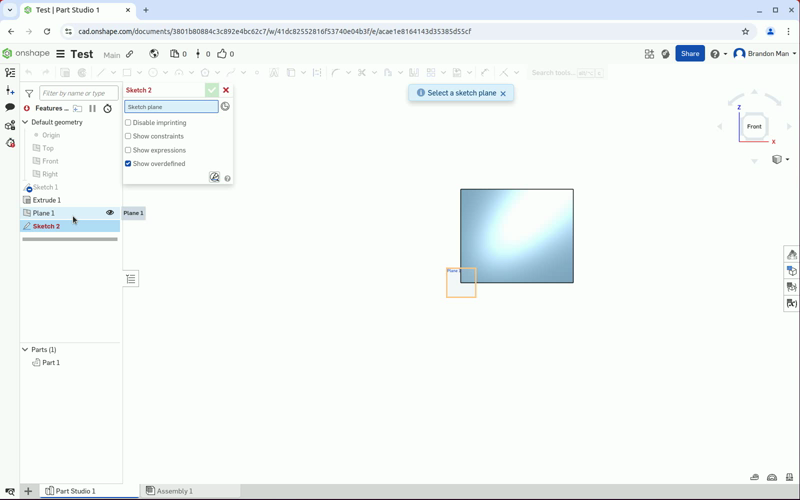
click(73, 215)
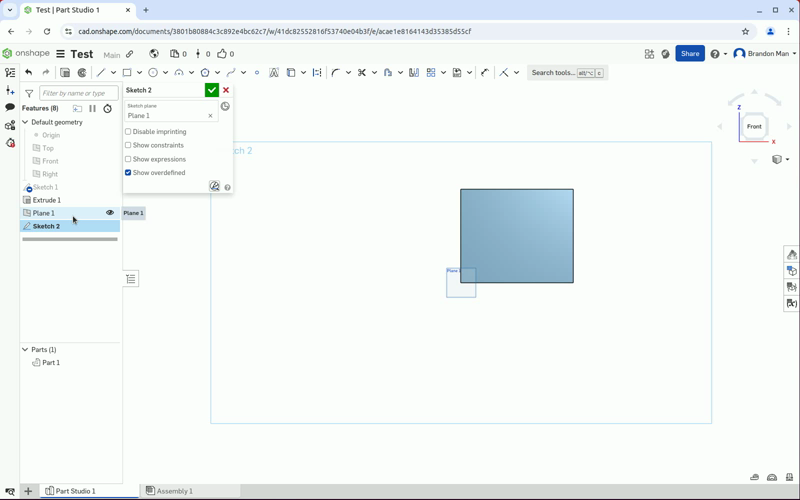
mouse_move(73, 352)
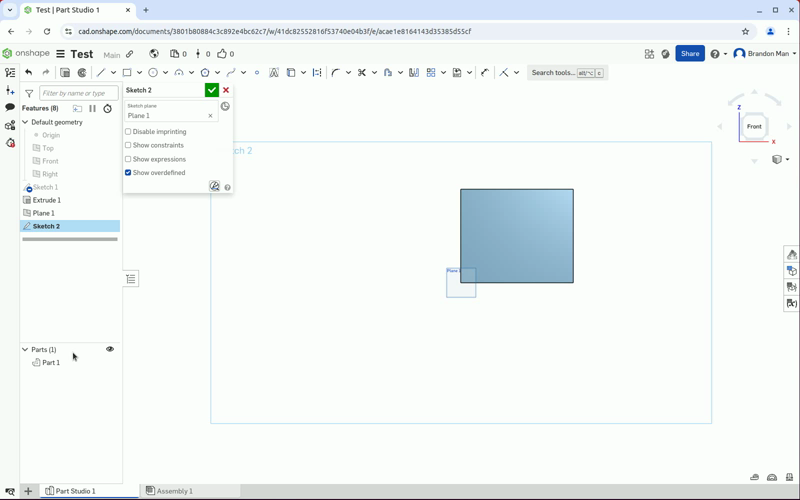
key(y)
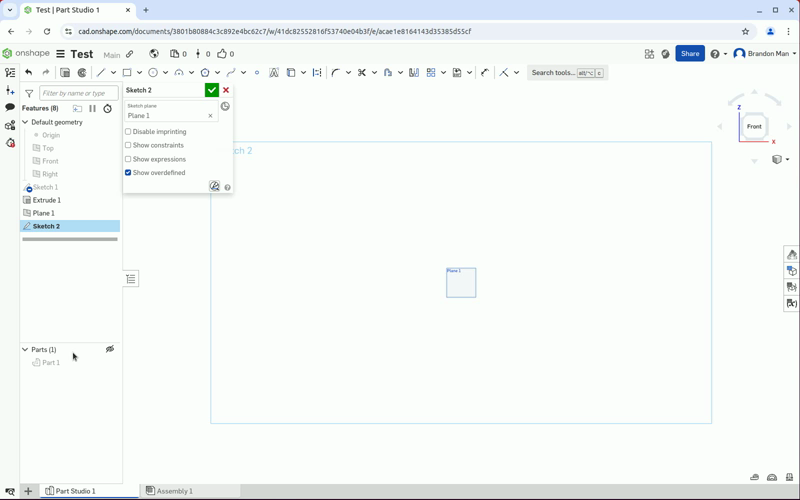
key(l)
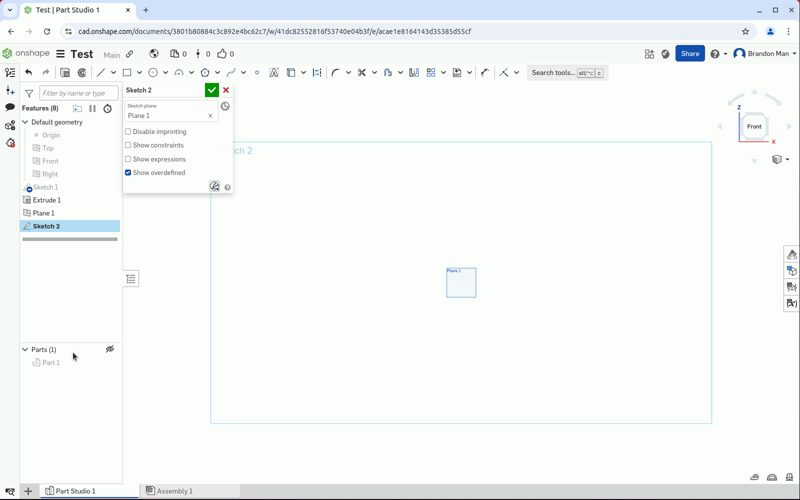
key_down(shift)
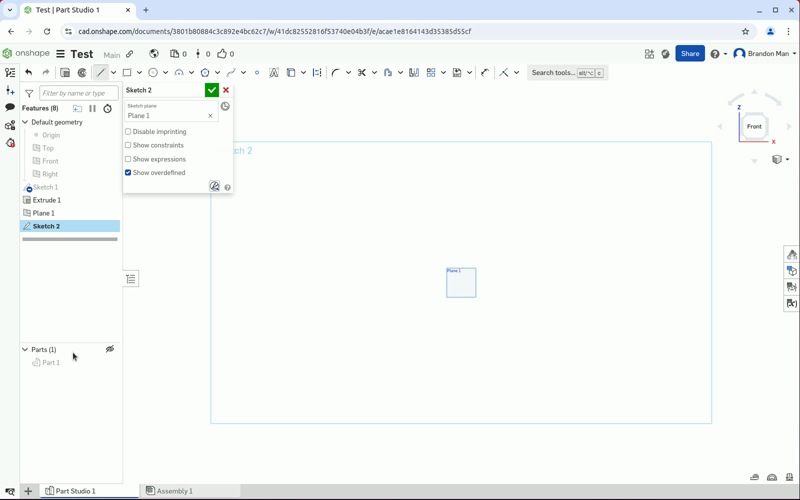
mouse_move(498, 282)
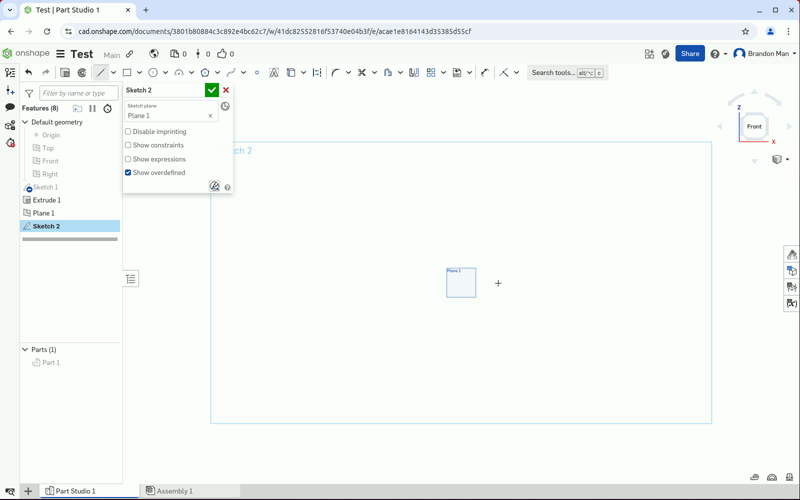
click(498, 282)
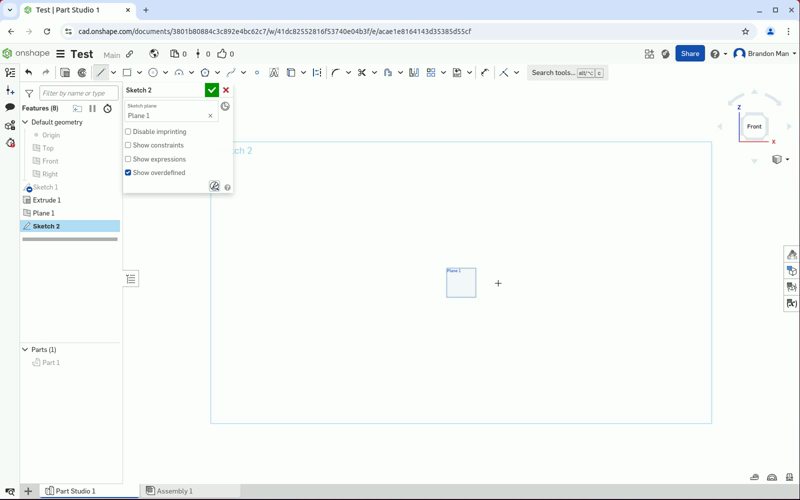
key_up(shift)
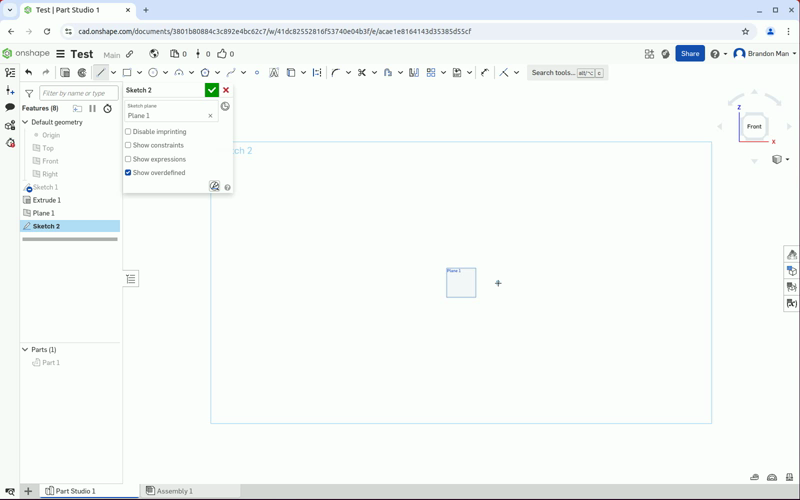
key_down(shift)
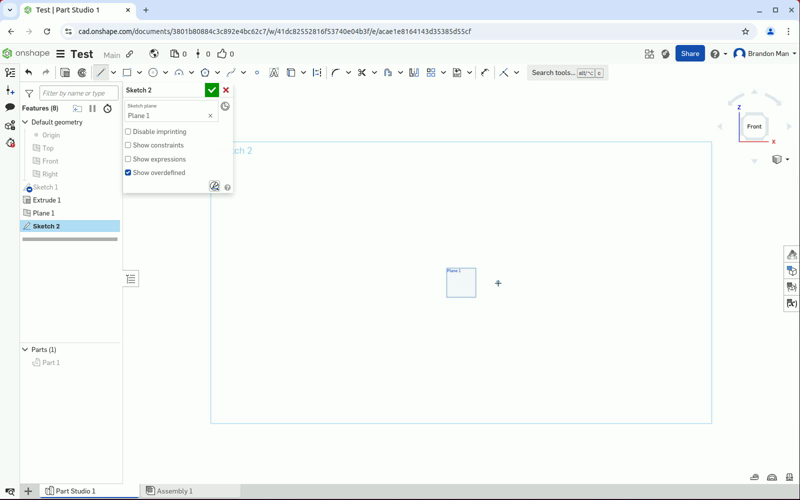
mouse_move(528, 282)
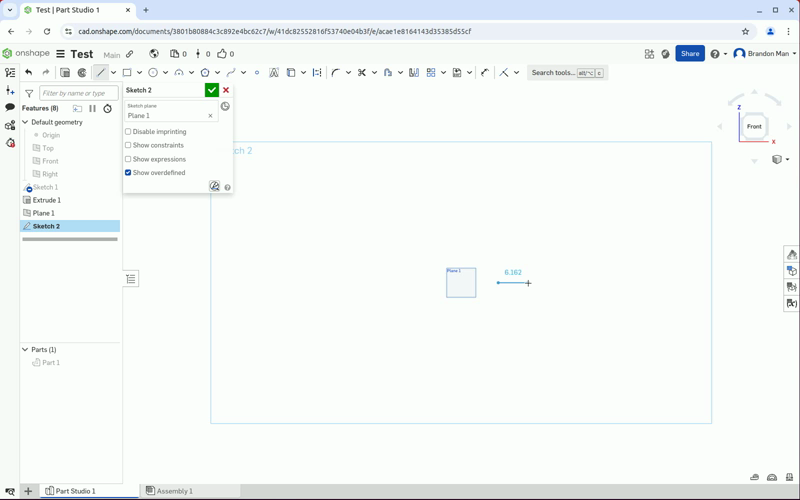
mouse_move(536, 282)
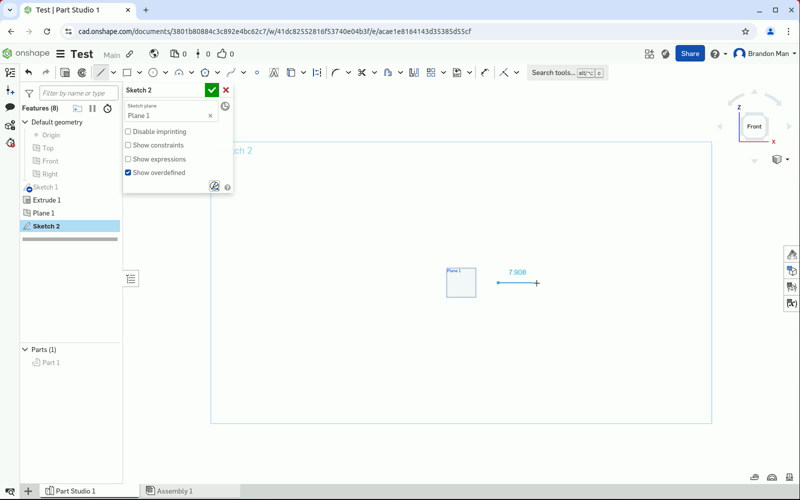
click(536, 282)
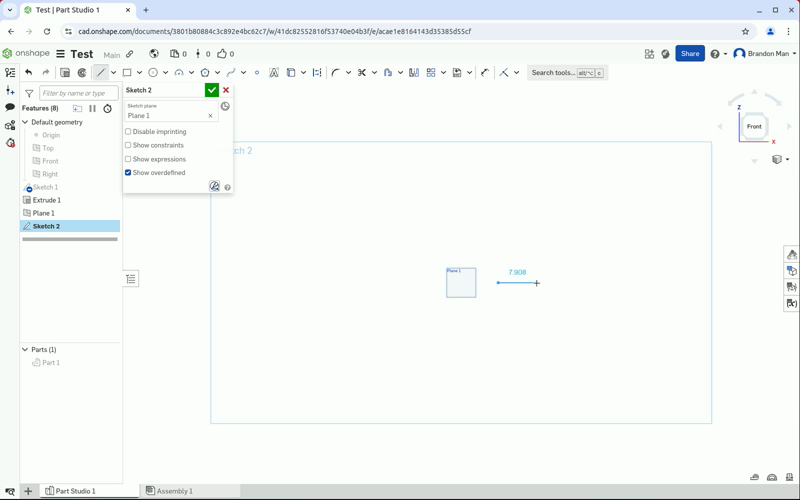
key_up(shift)
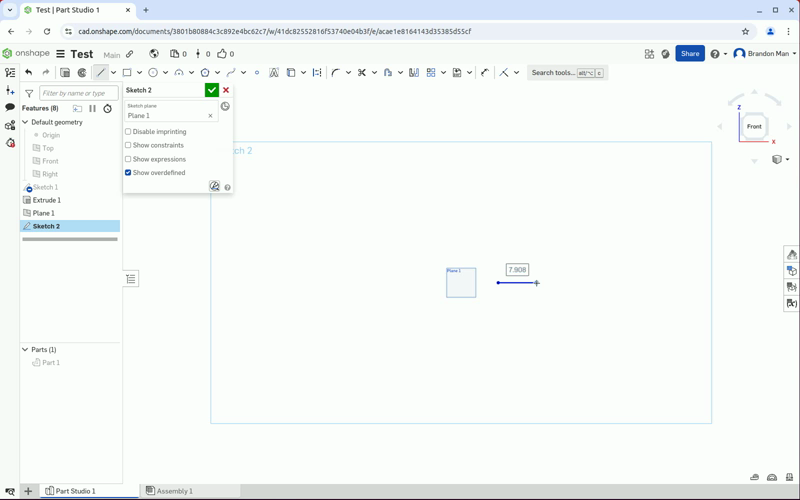
key_down(shift)
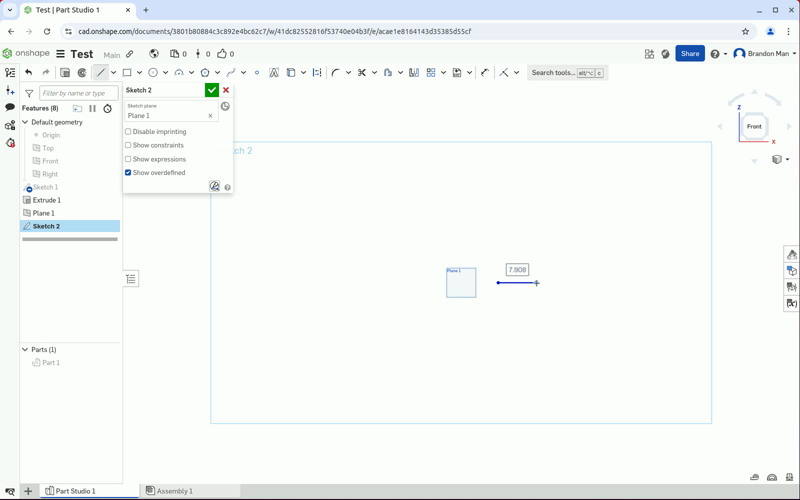
mouse_move(566, 282)
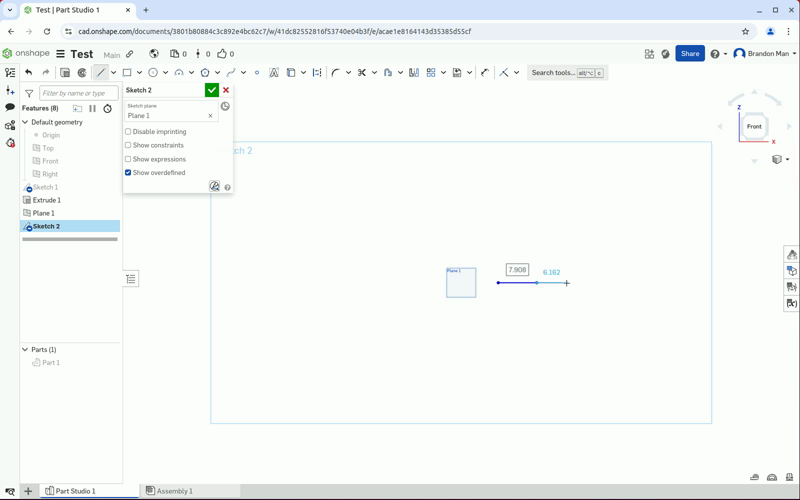
mouse_move(536, 263)
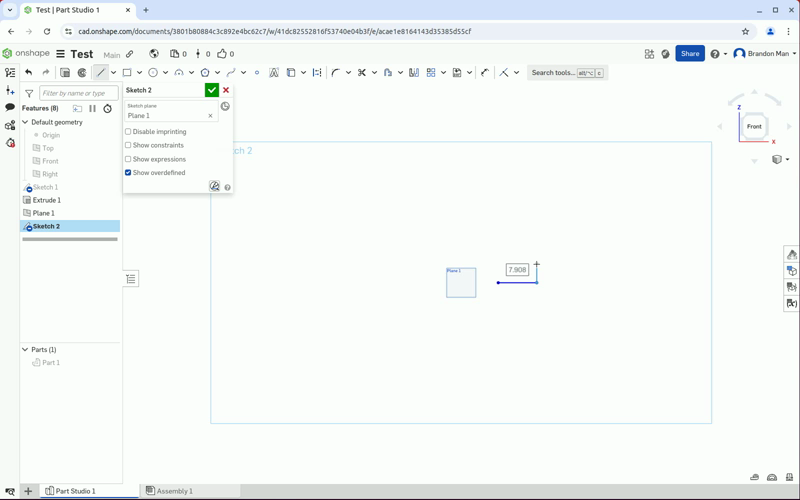
click(536, 263)
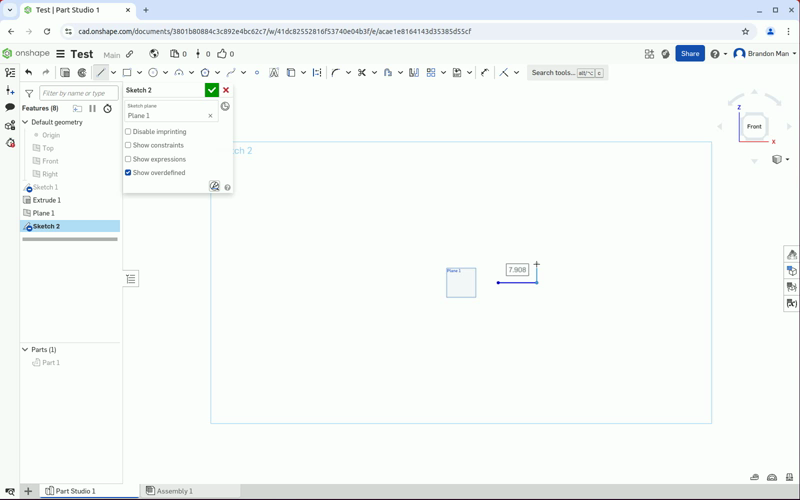
key_up(shift)
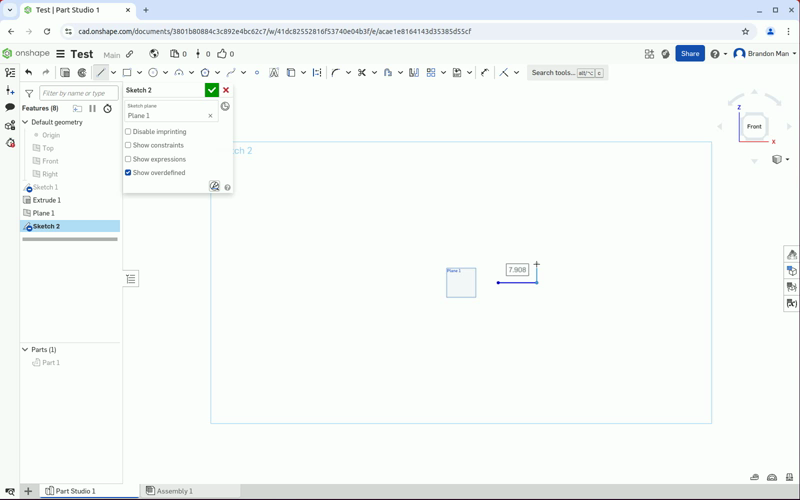
key_down(shift)
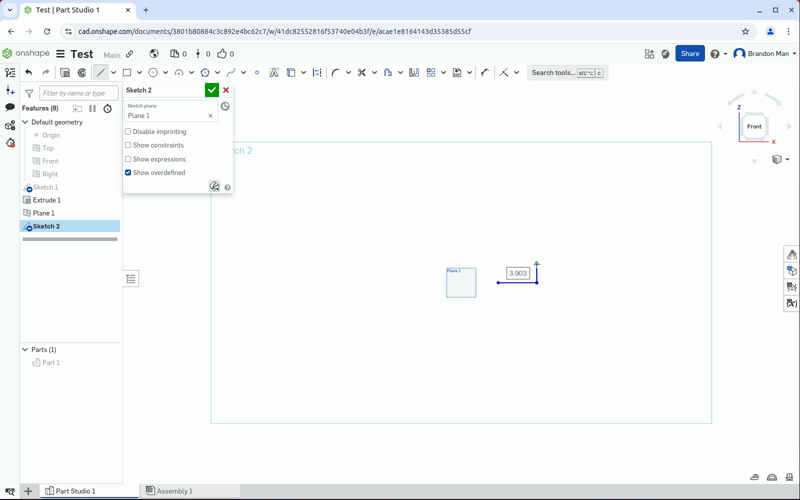
mouse_move(566, 263)
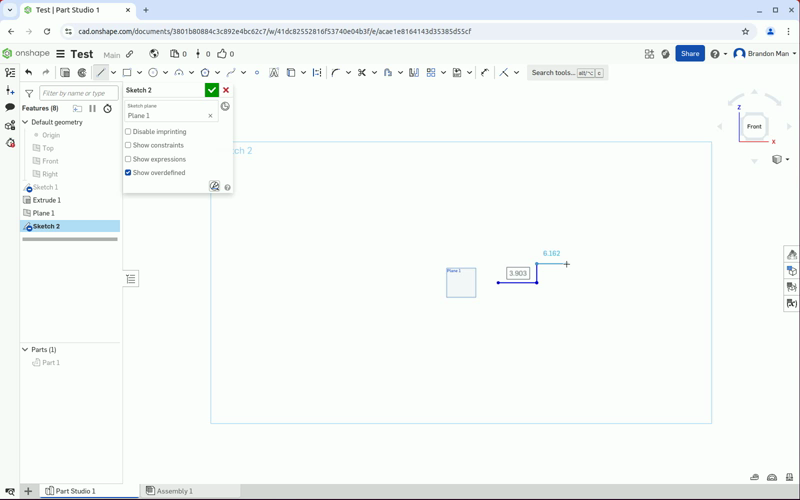
mouse_move(498, 263)
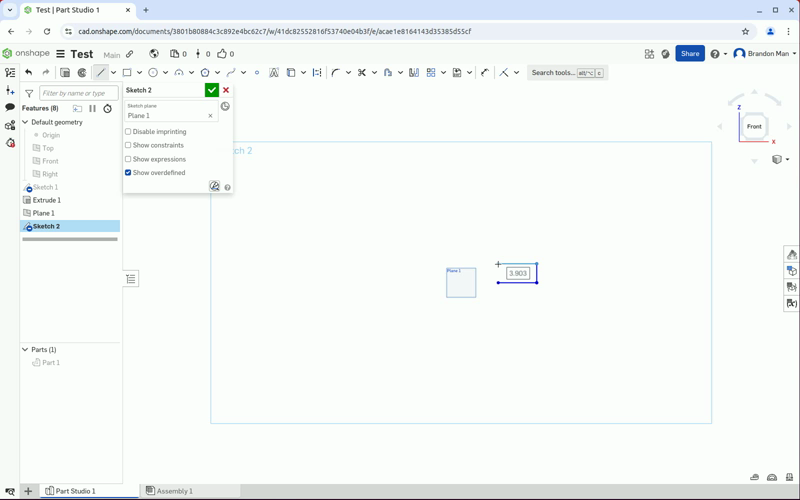
click(498, 263)
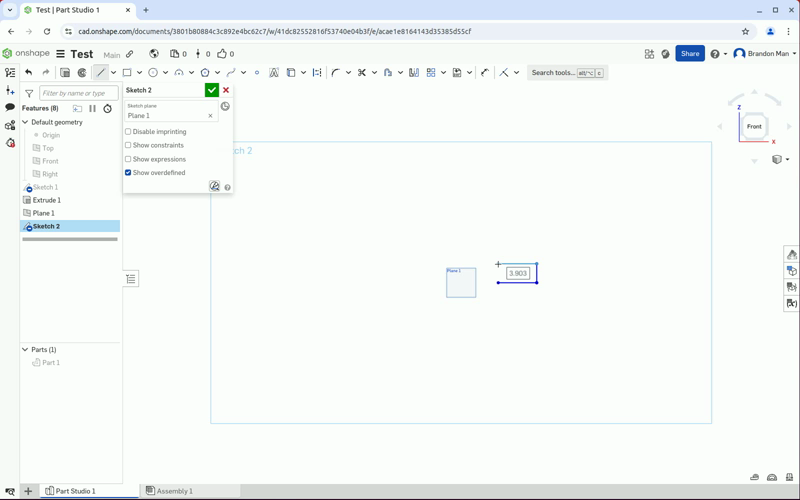
key_up(shift)
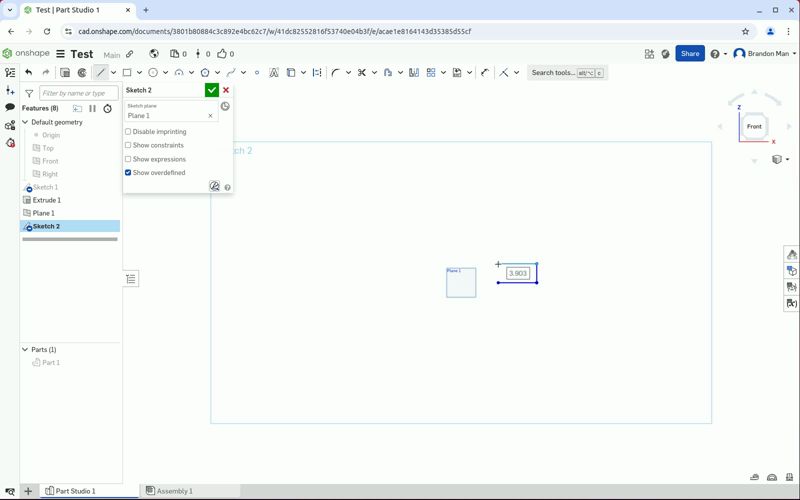
mouse_move(528, 263)
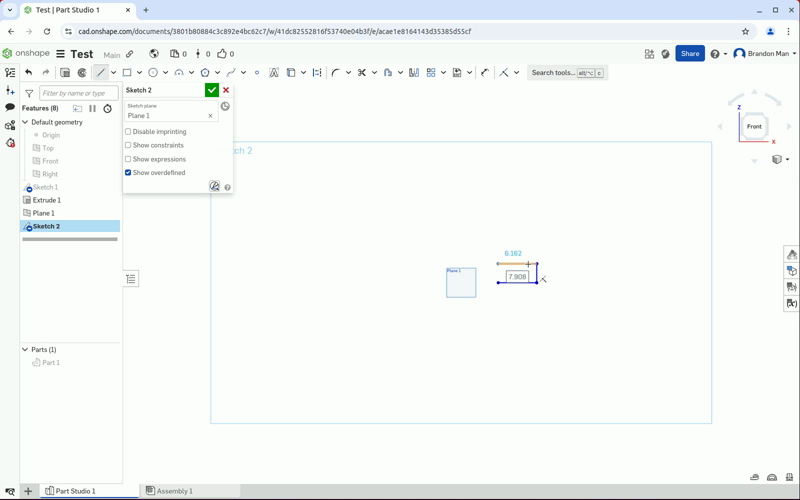
key_down(shift)
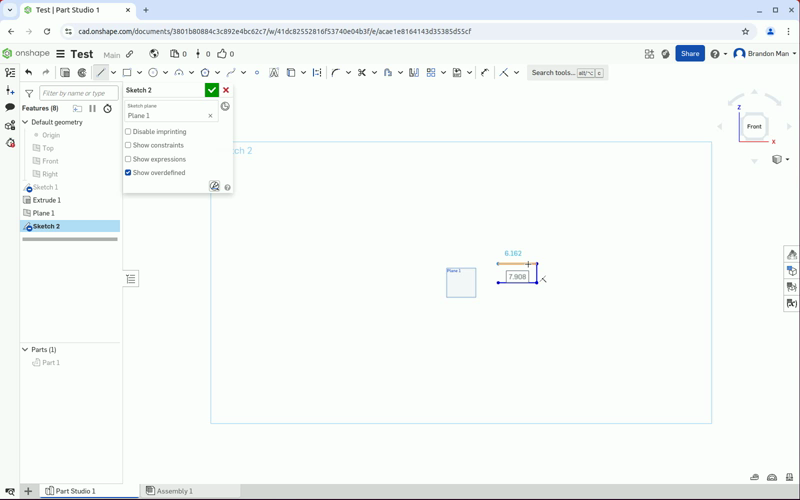
mouse_move(498, 282)
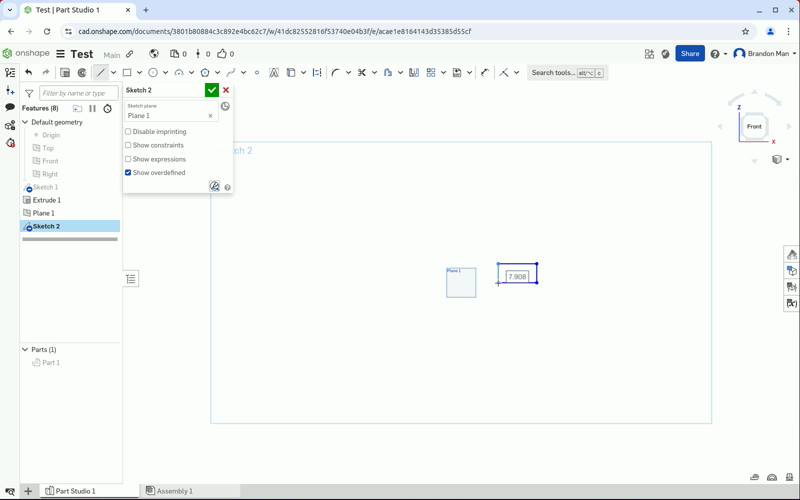
key_up(shift)
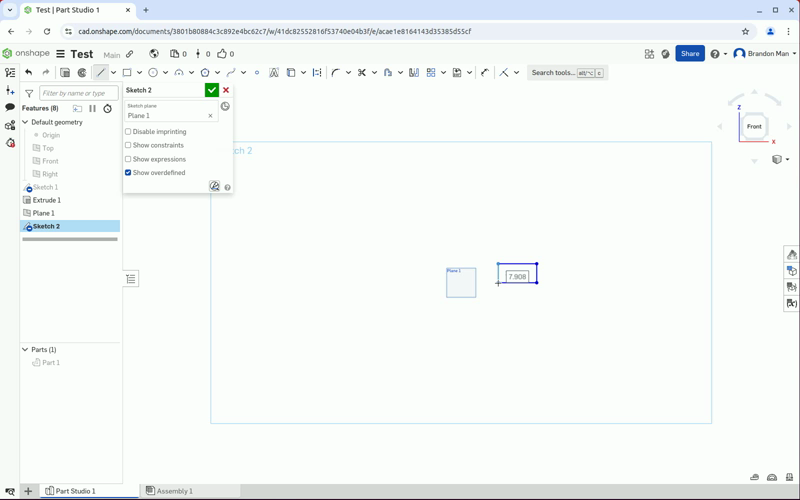
click(498, 282)
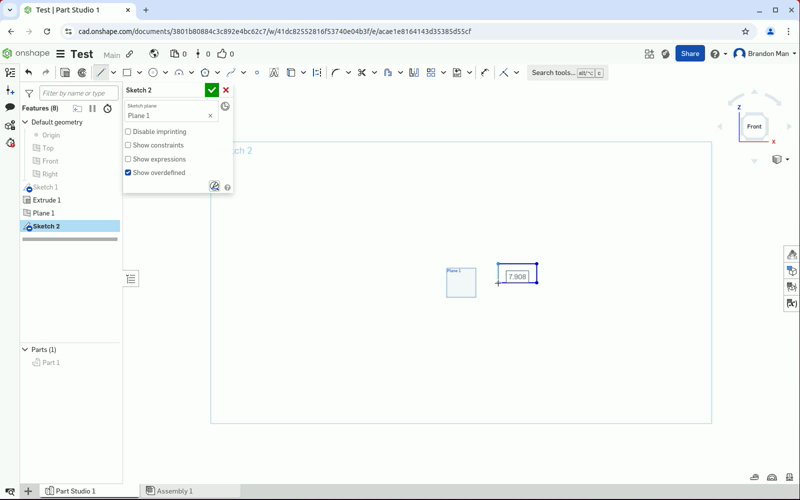
key(esc)
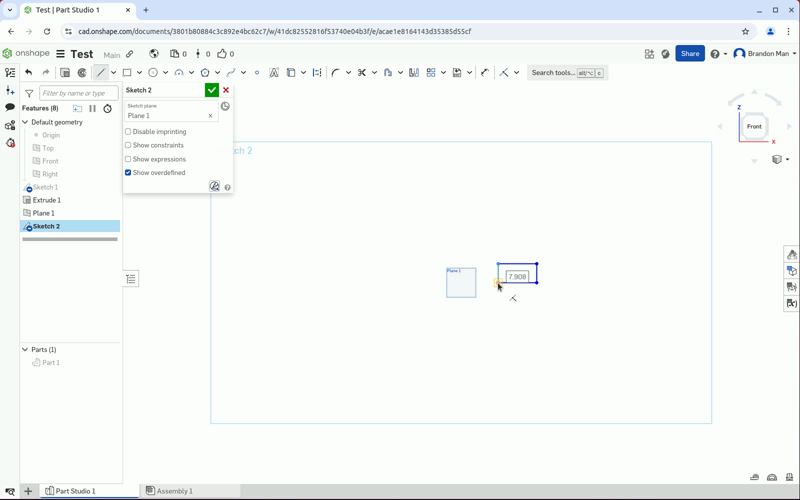
mouse_move(504, 266)
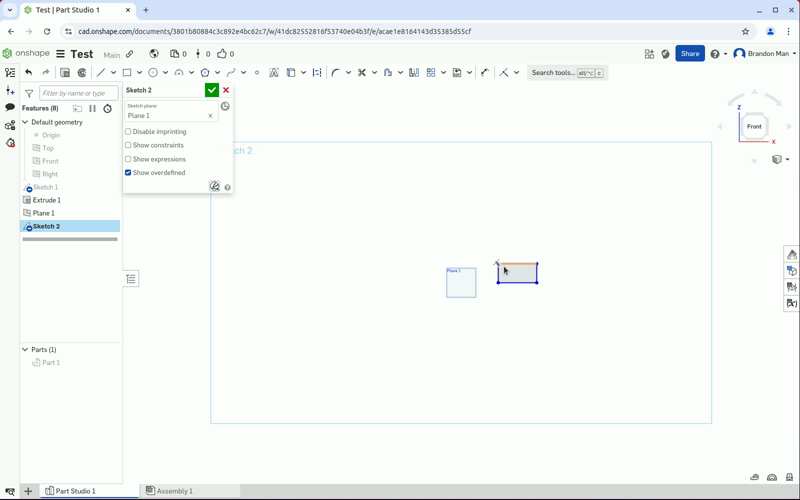
scroll(6)
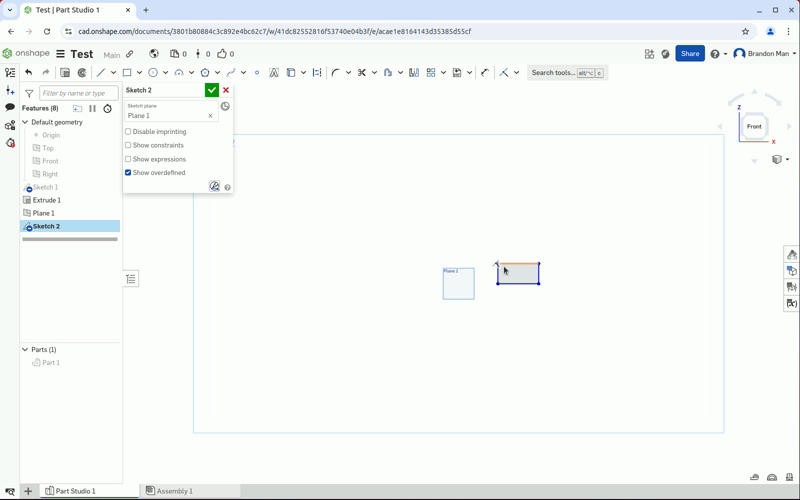
scroll(6)
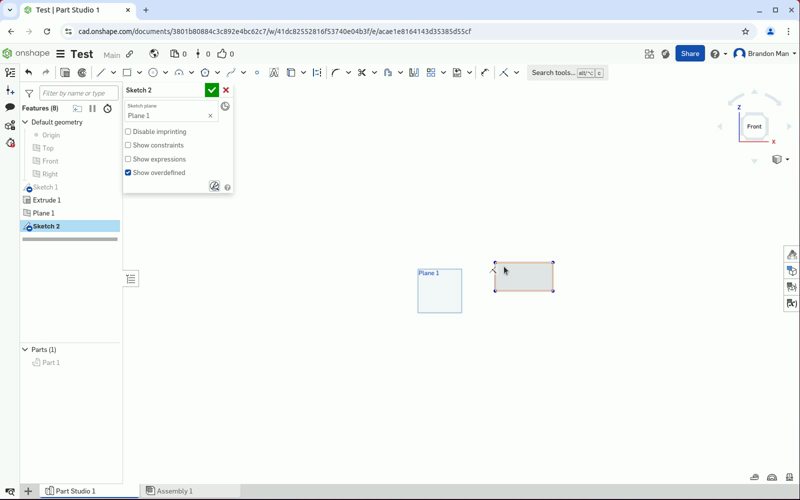
scroll(6)
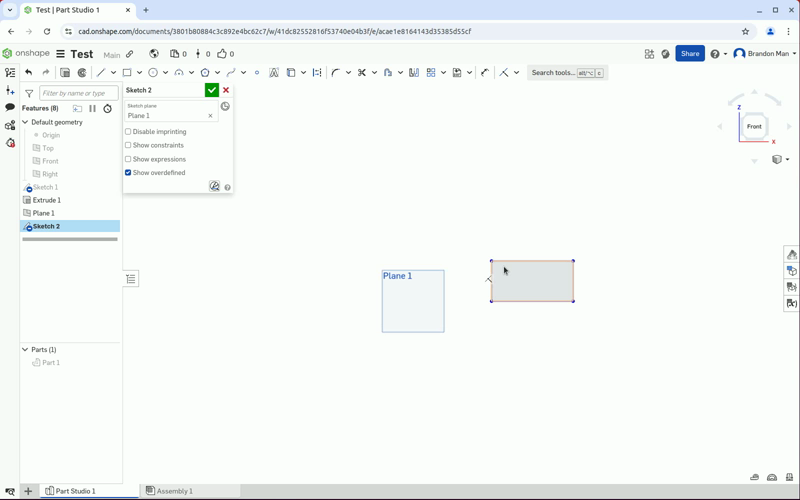
scroll(6)
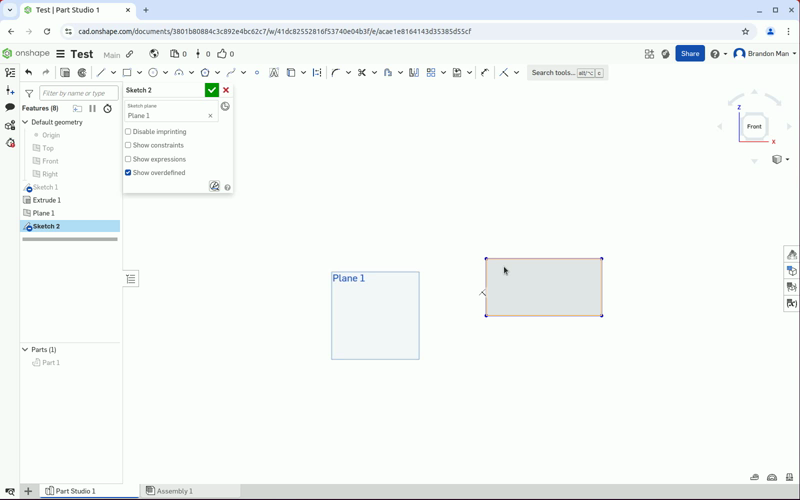
scroll(6)
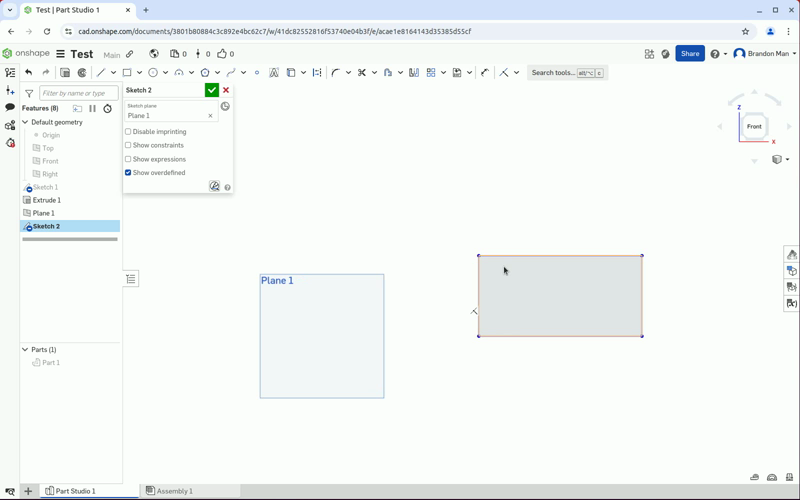
scroll(6)
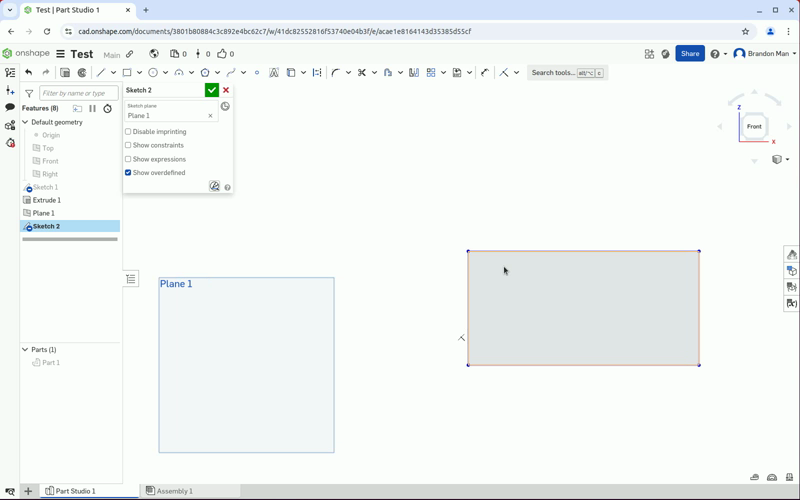
scroll(6)
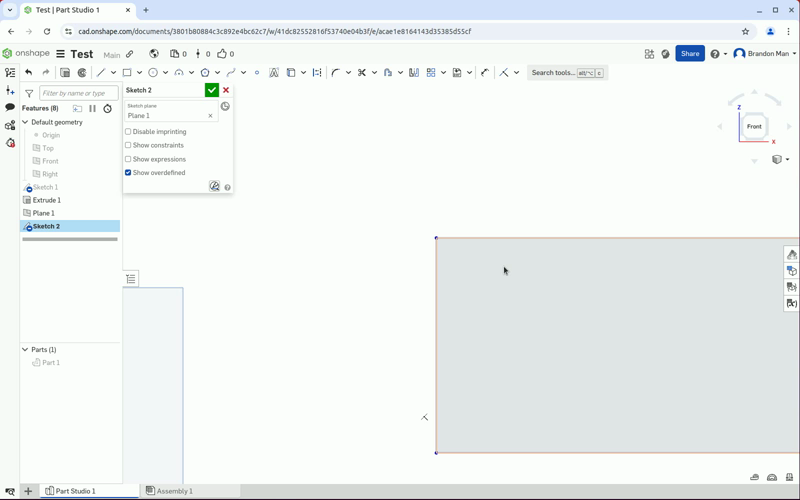
click(504, 266)
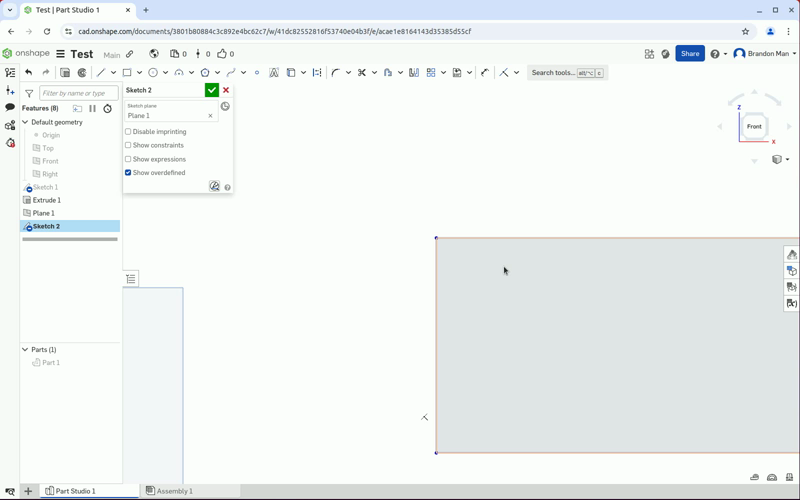
scroll(-6)
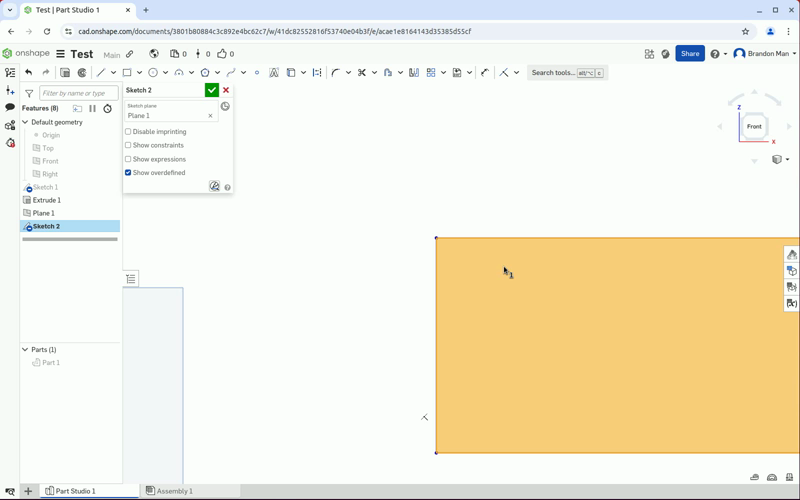
scroll(-6)
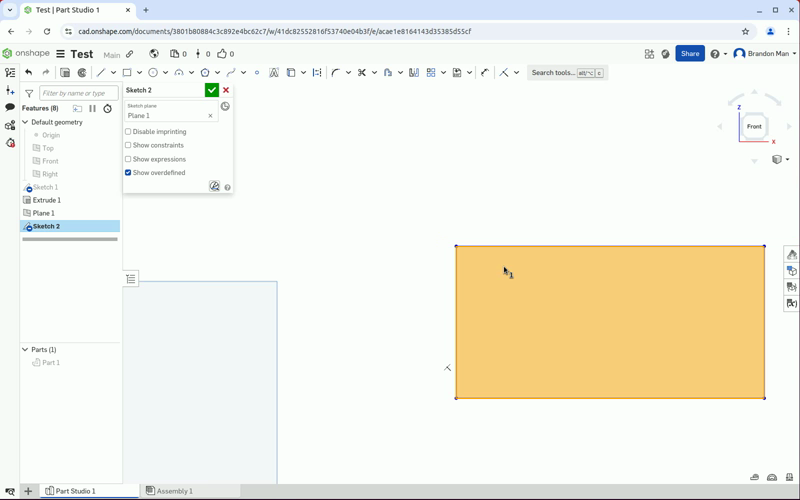
scroll(-6)
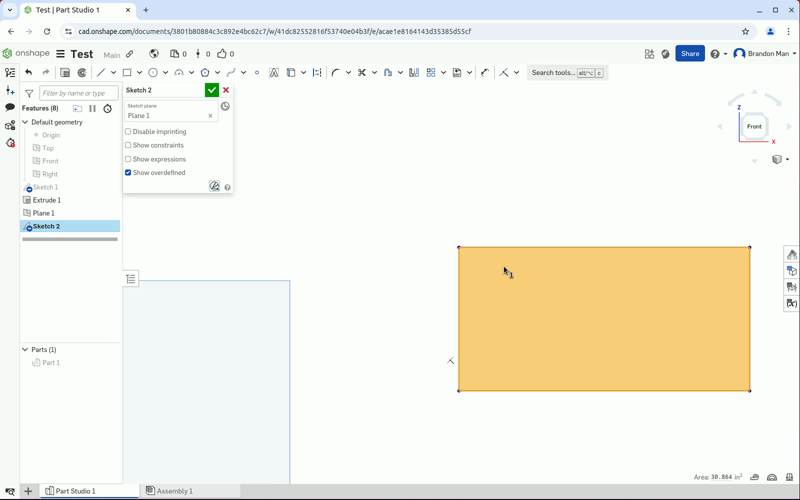
scroll(-6)
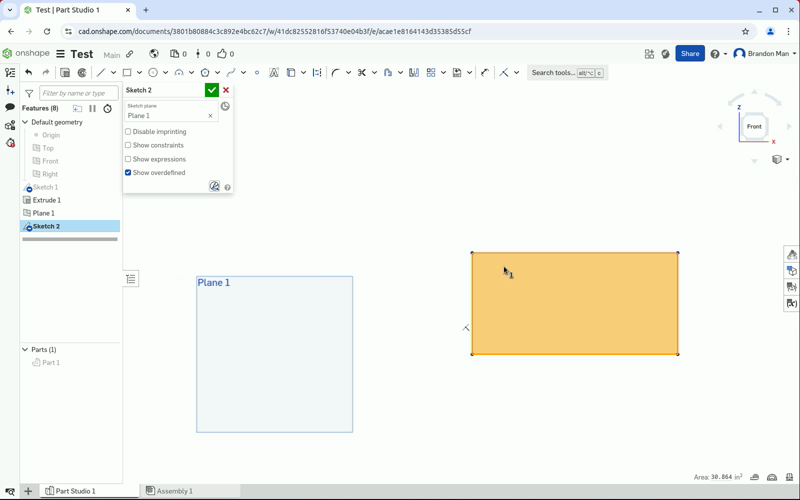
scroll(-6)
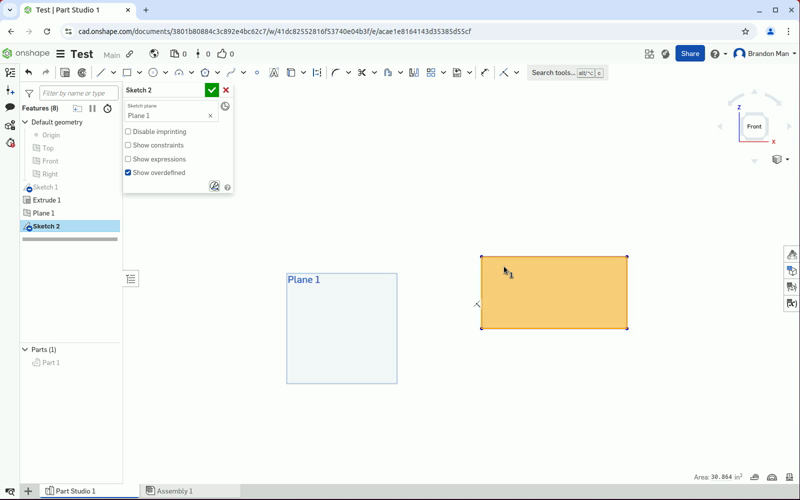
scroll(-6)
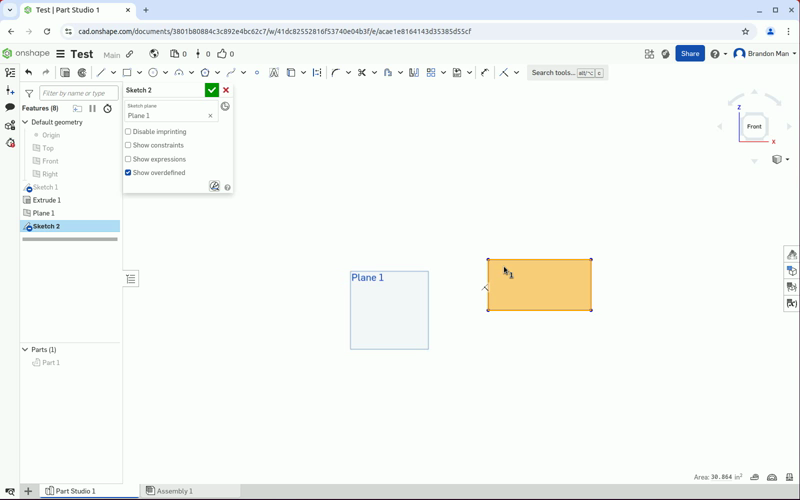
scroll(-6)
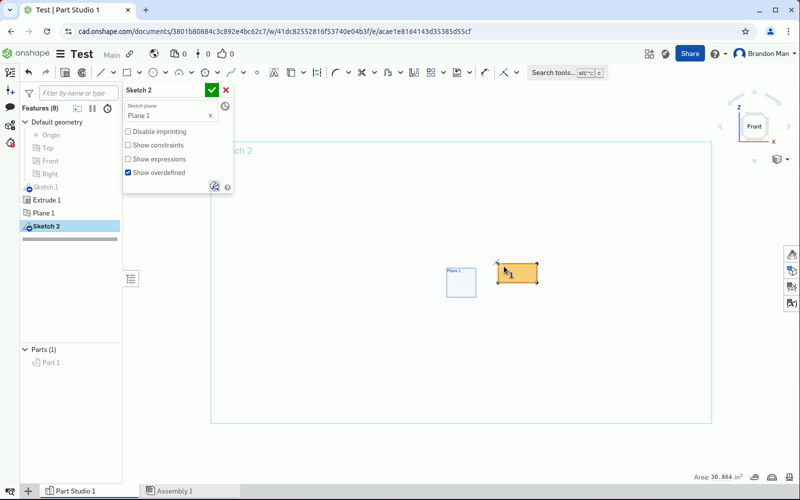
mouse_move(73, 352)
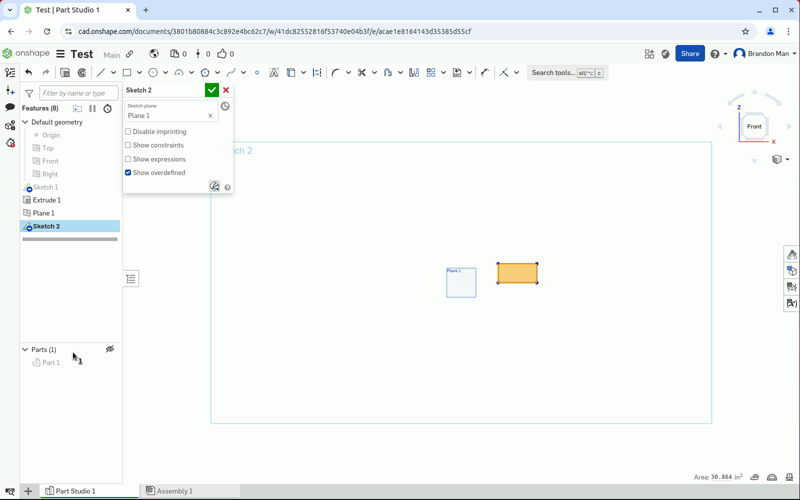
key(shift+y)
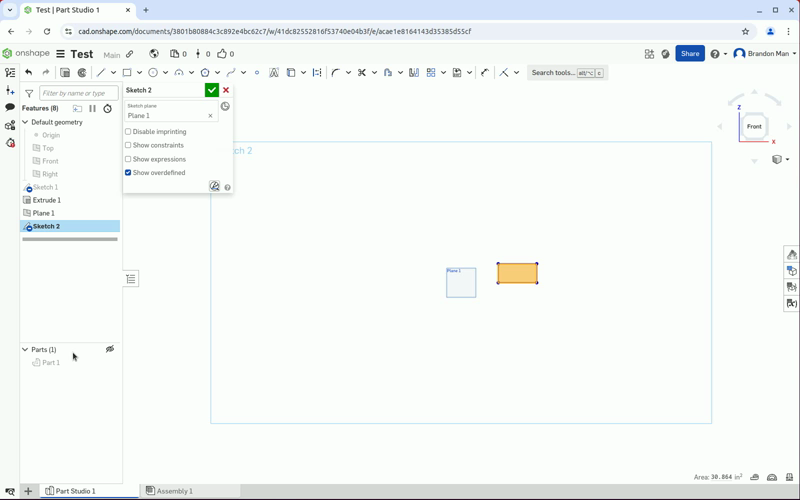
key(shift+e)
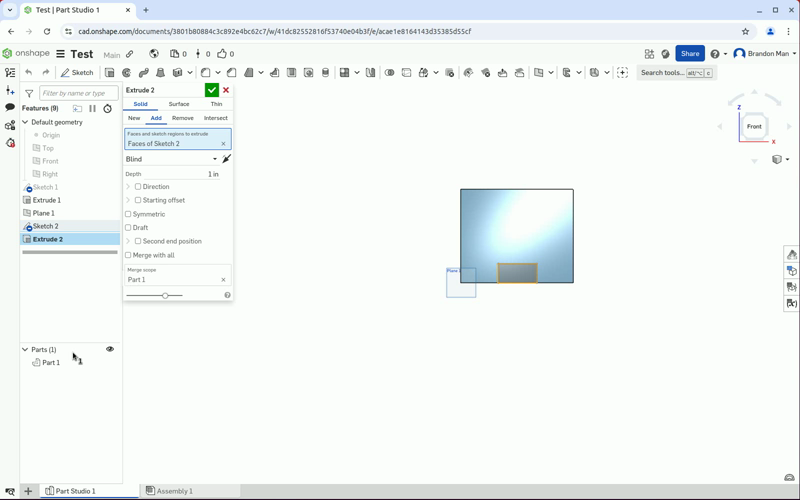
mouse_move(143, 106)
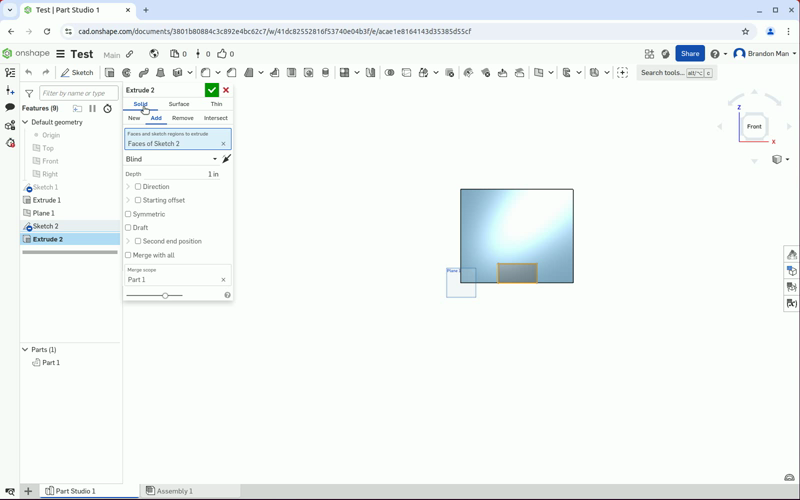
click(143, 106)
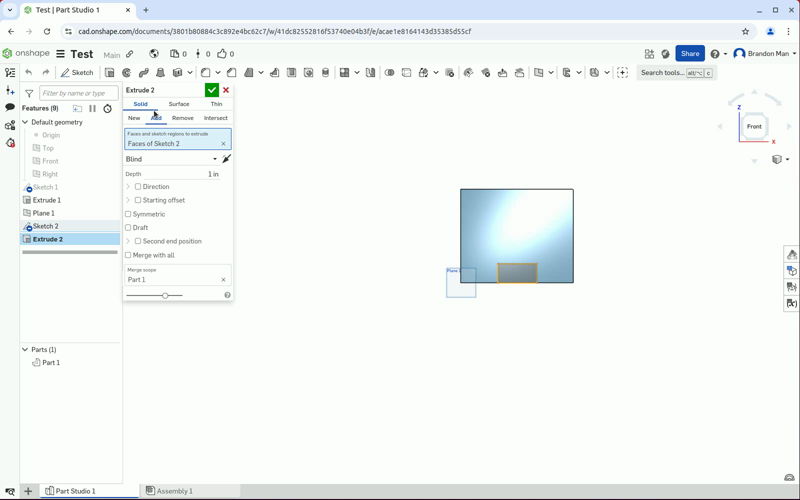
mouse_move(186, 120)
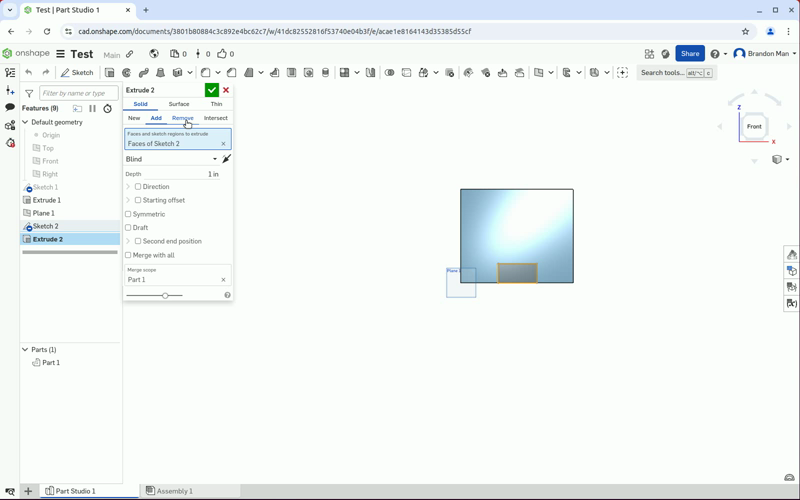
click(186, 120)
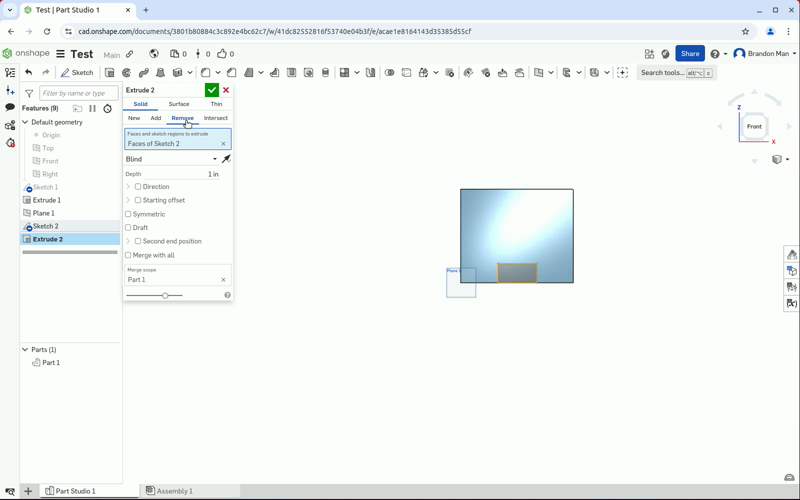
key(tab, 4)
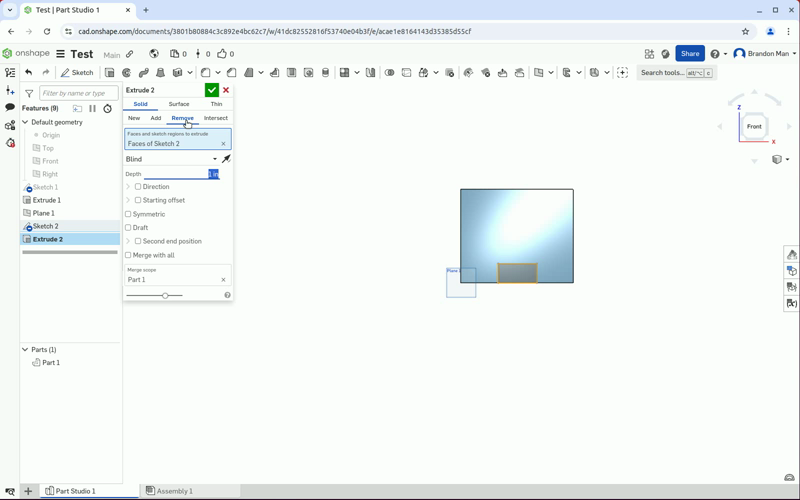
text(15.405)
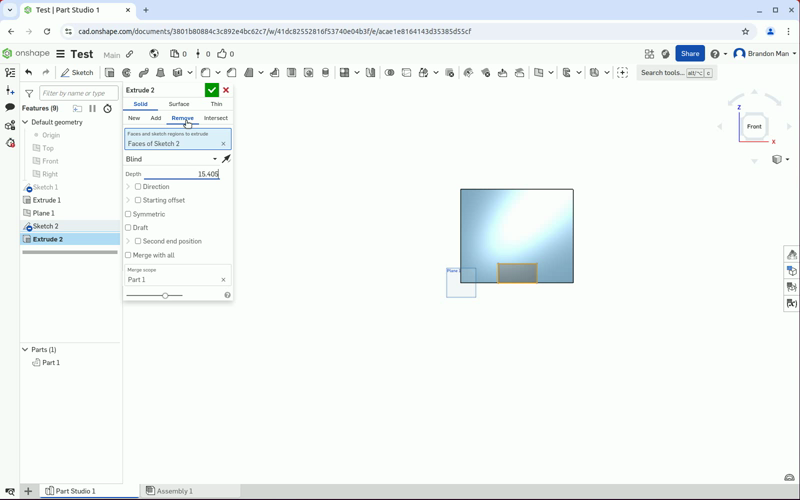
key(tab, 6)
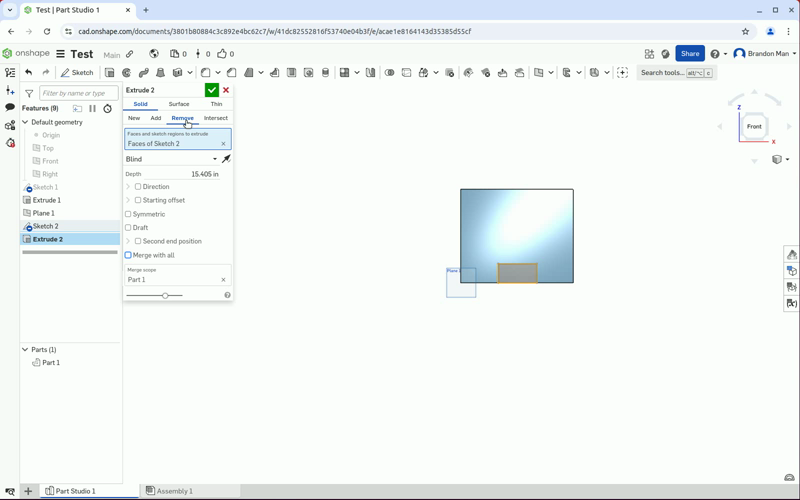
key(space)
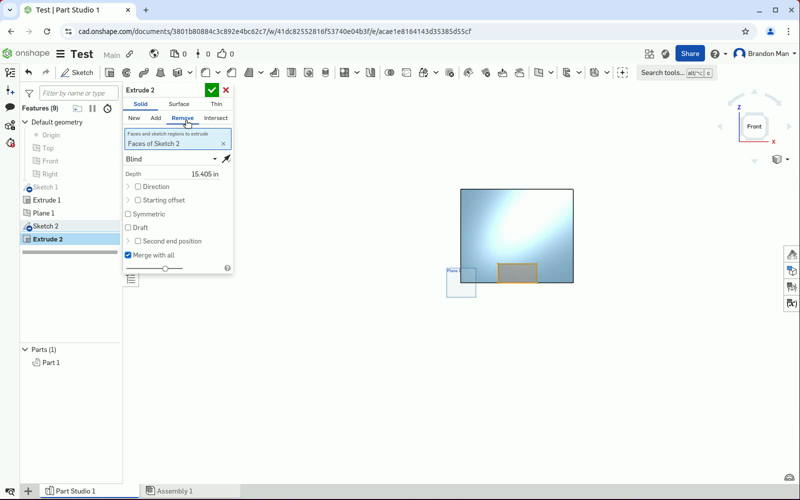
key(enter)
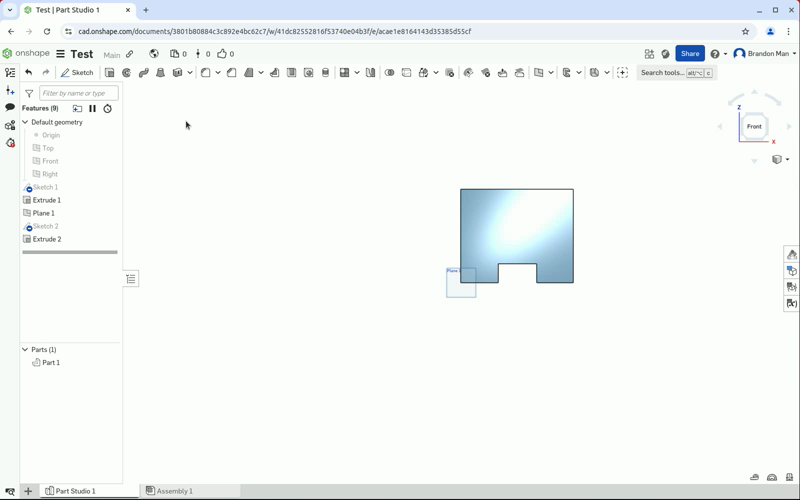
key(shift+h)
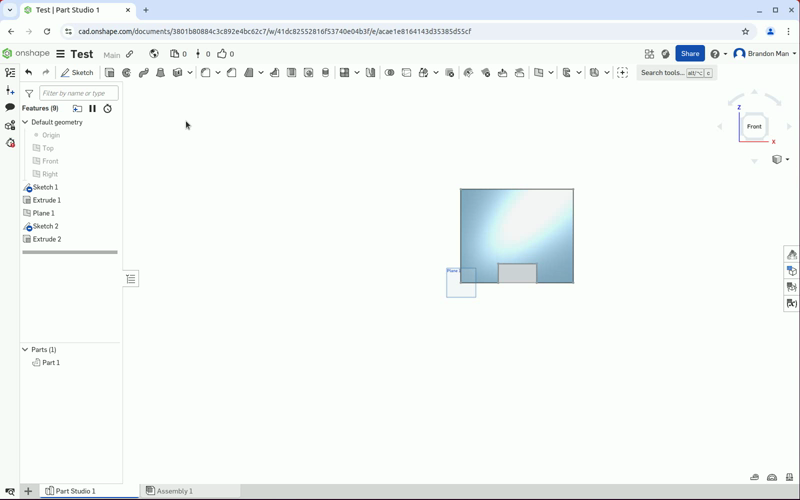
key(shift+h)
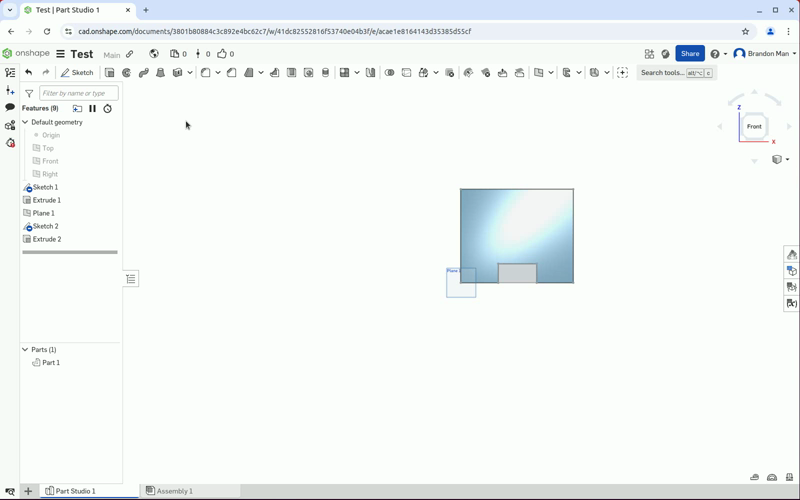
key(shift+7)
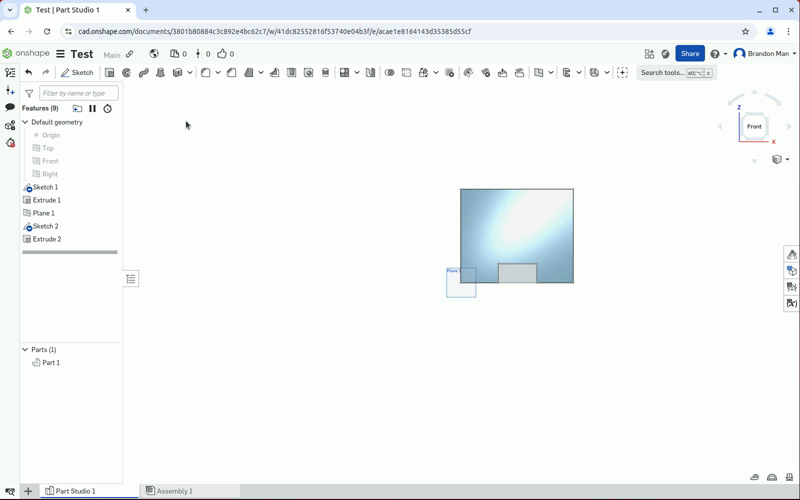
key(left, 2)
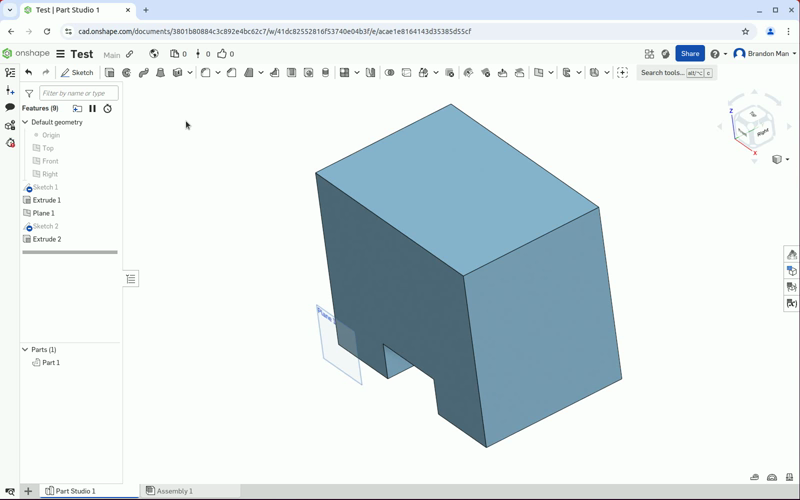
key(down, 2)
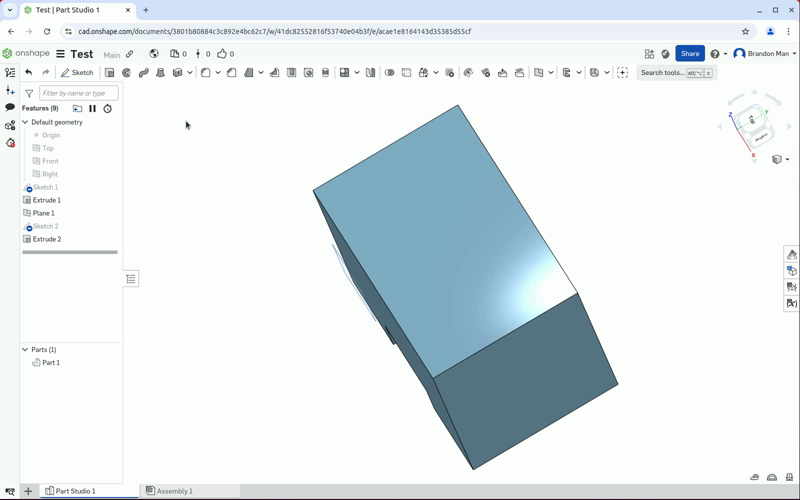
key(up, 2)
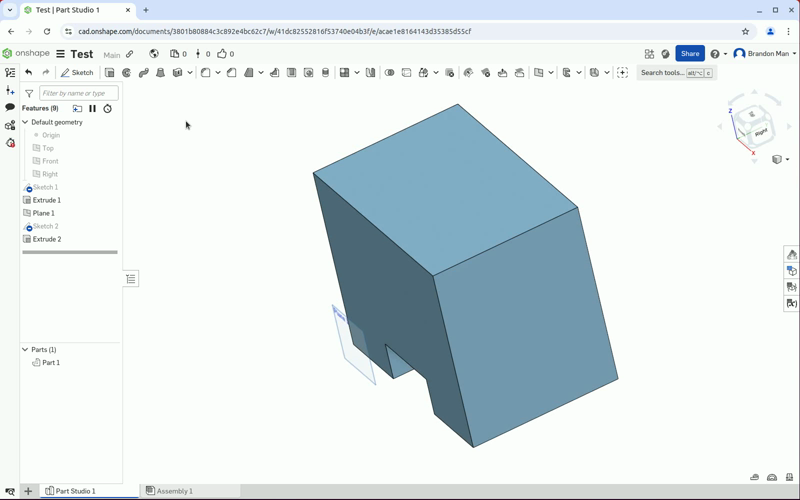
key(right, 2)
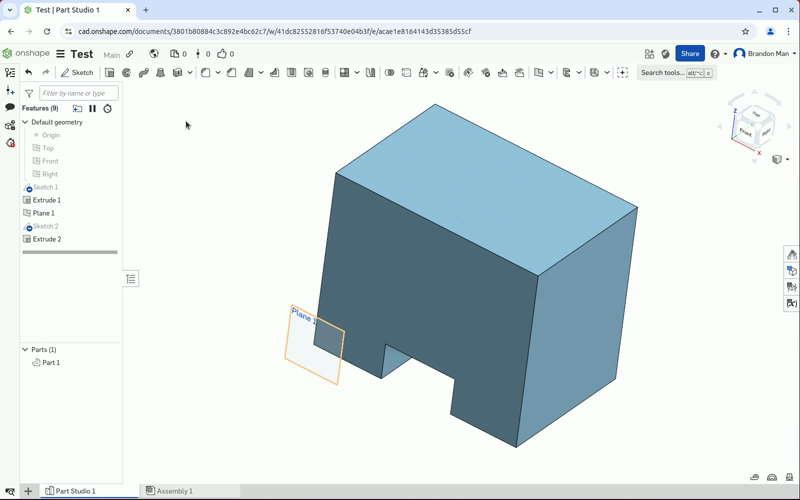
mouse_move(73, 189)
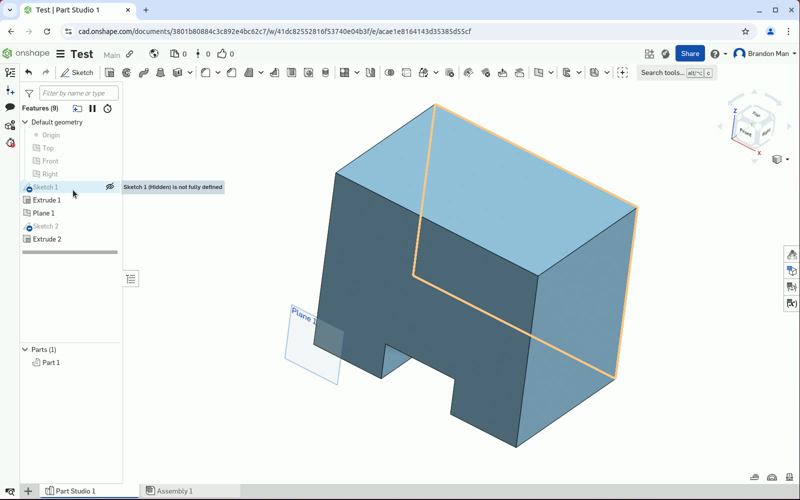
click(73, 189)